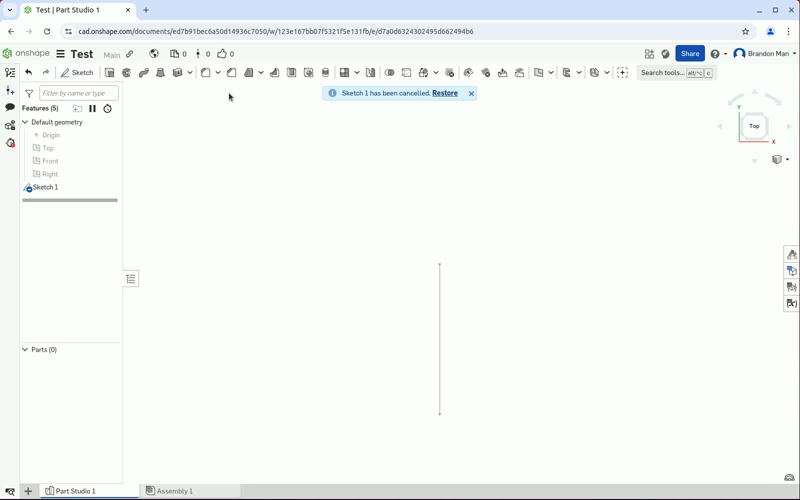
key(shift+h)
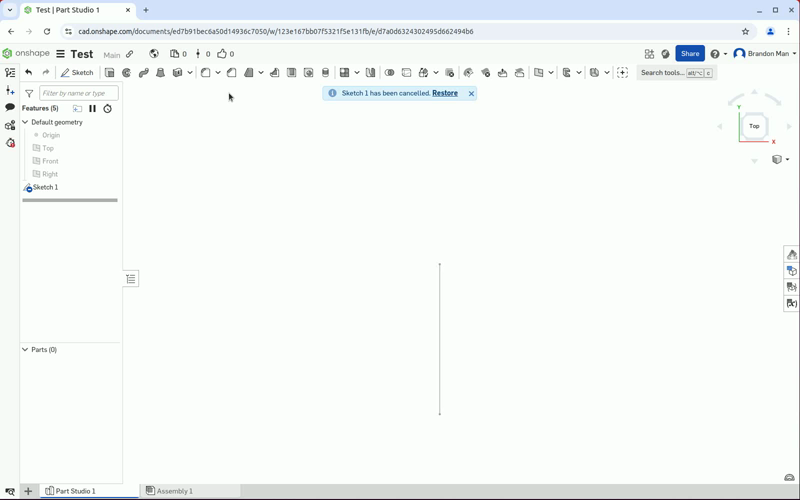
key(shift+s)
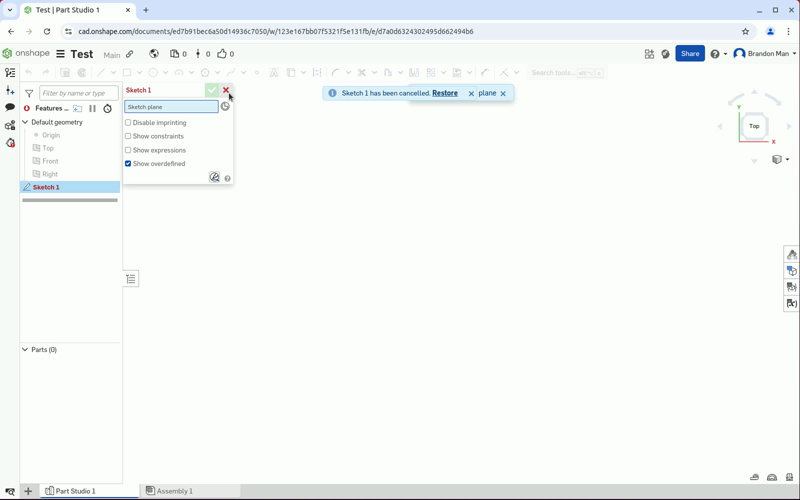
mouse_move(73, 150)
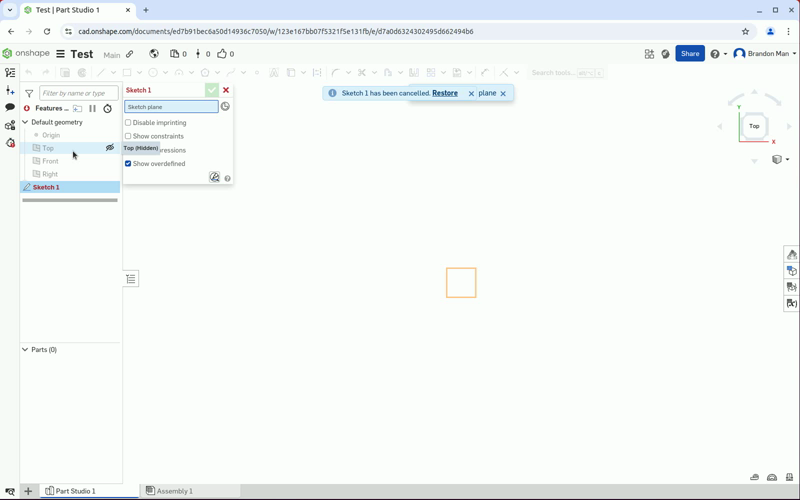
click(73, 150)
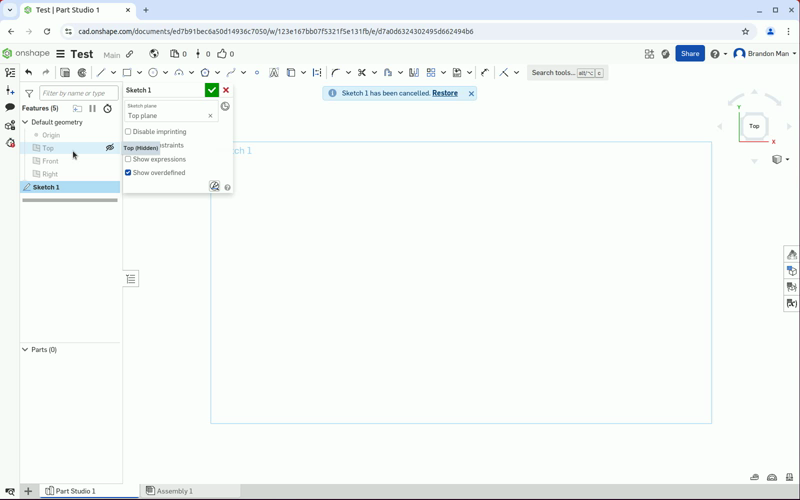
mouse_move(73, 352)
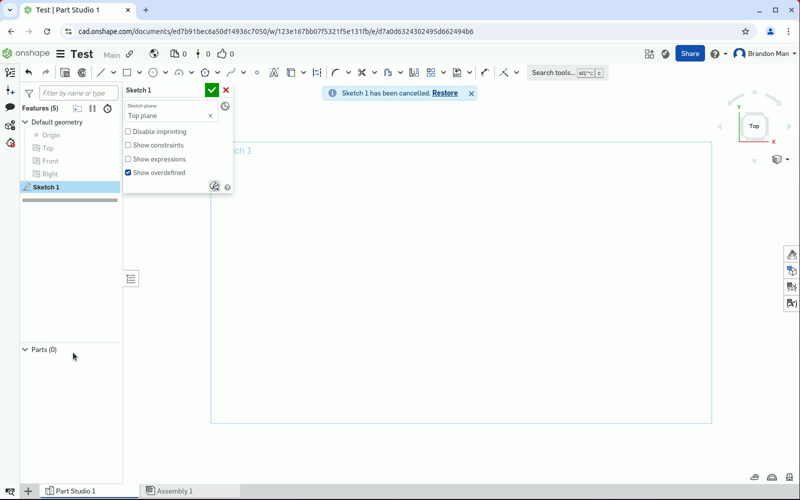
key(y)
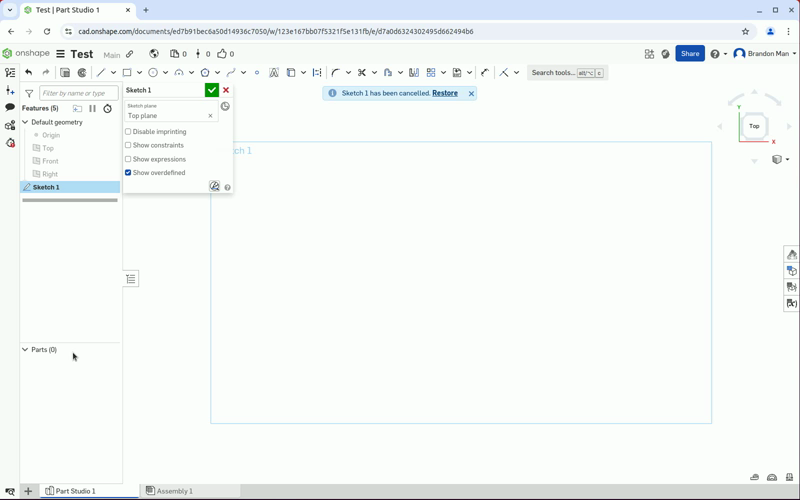
key(l)
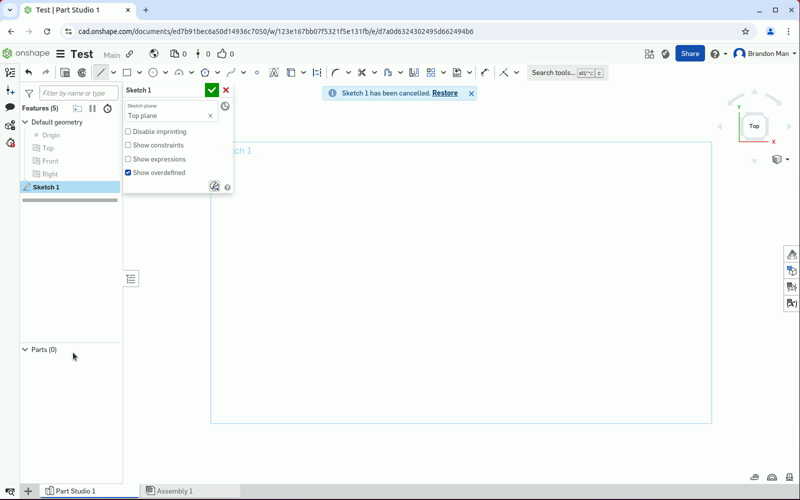
key_down(shift)
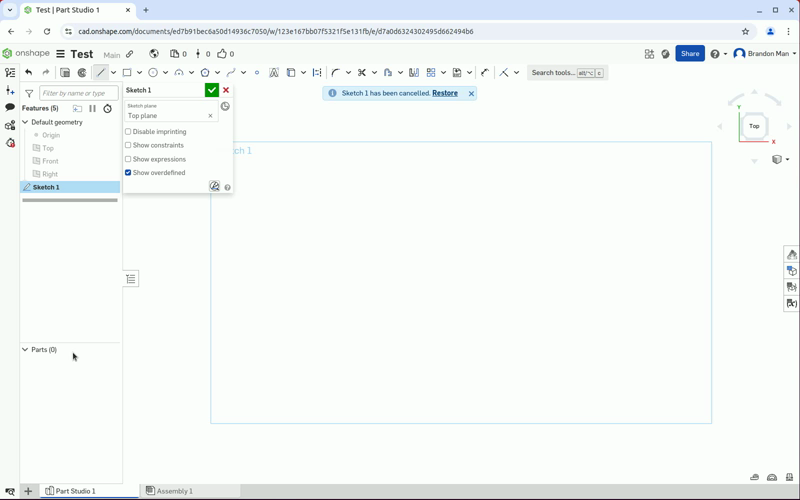
mouse_move(460, 282)
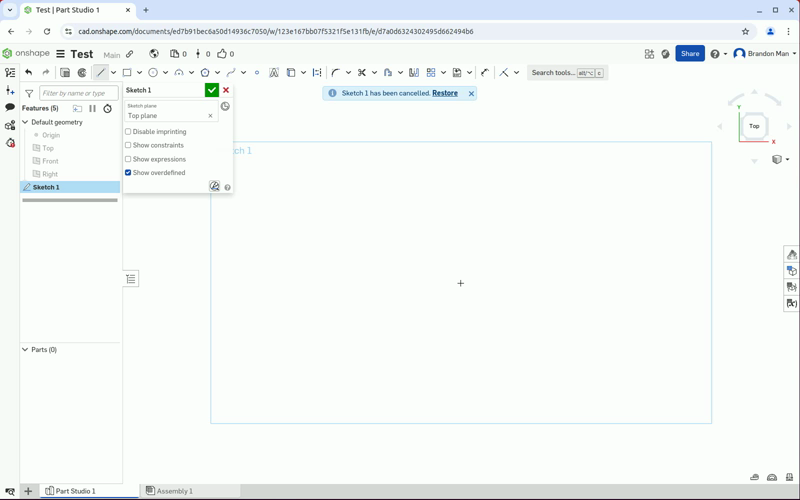
click(460, 282)
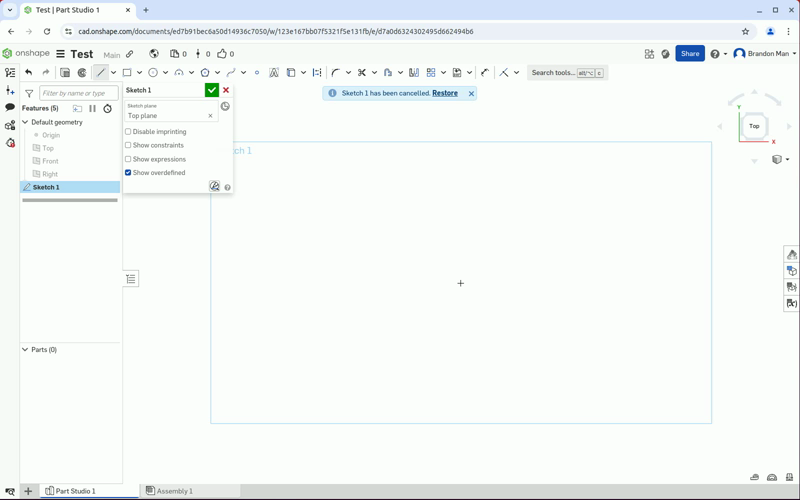
key_up(shift)
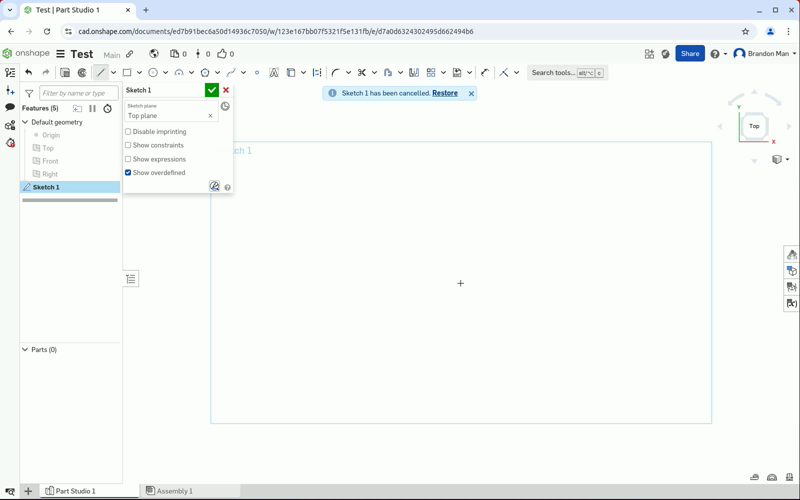
key_down(shift)
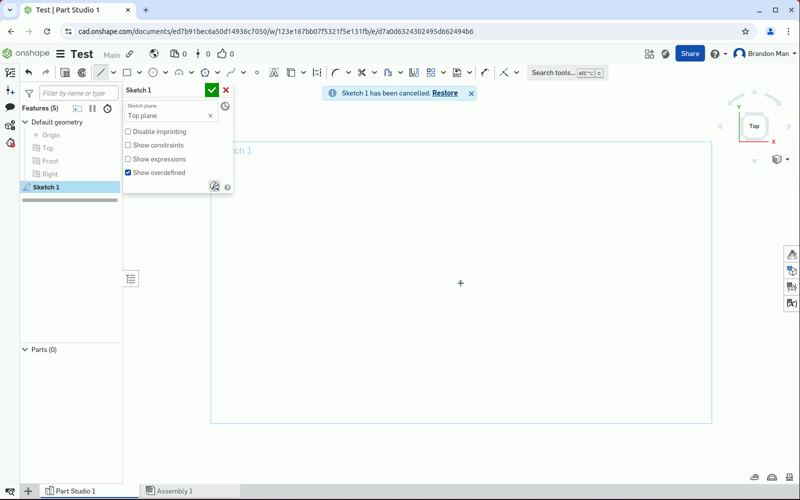
mouse_move(573, 282)
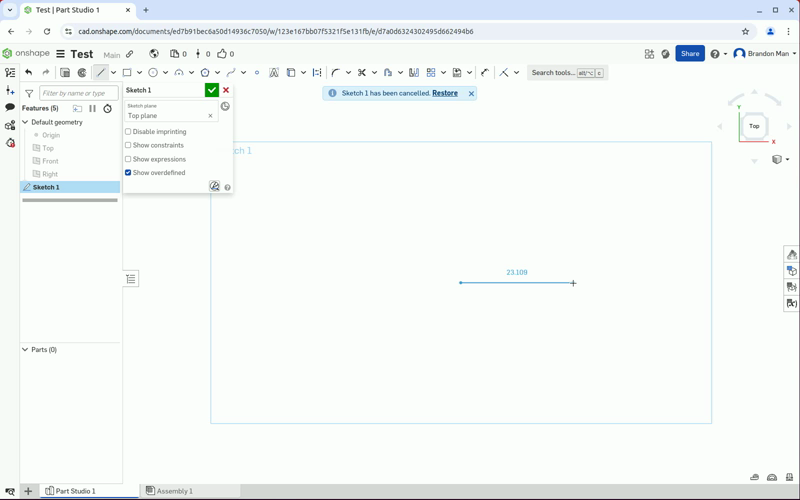
click(573, 282)
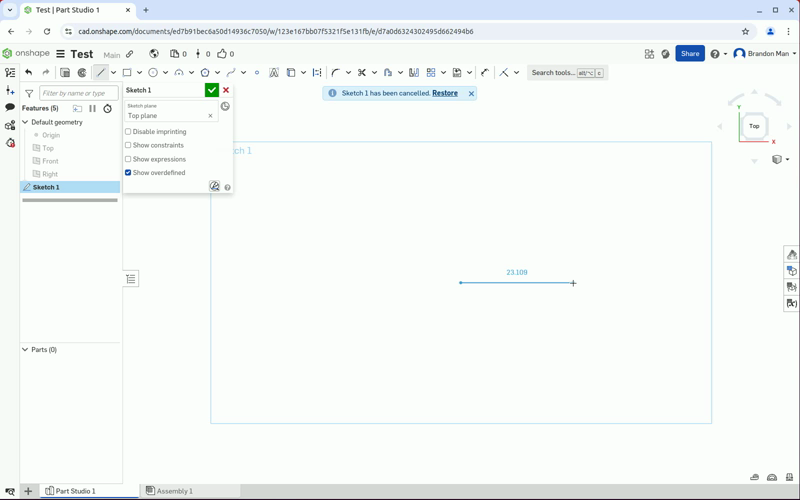
key_up(shift)
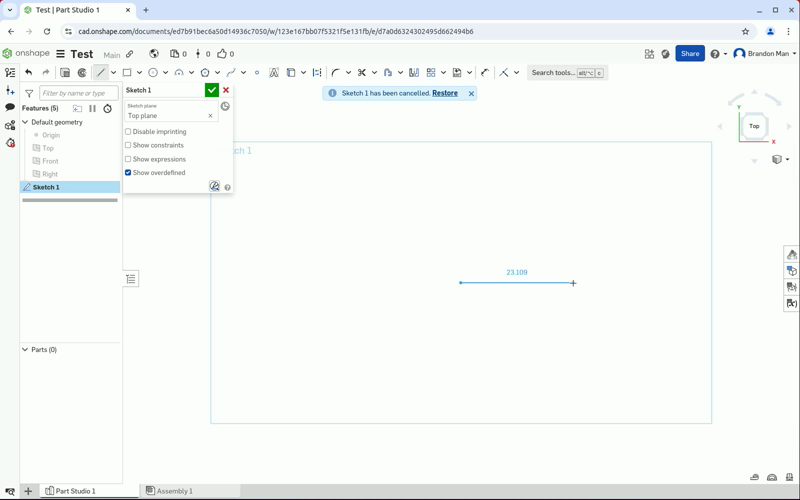
key_down(shift)
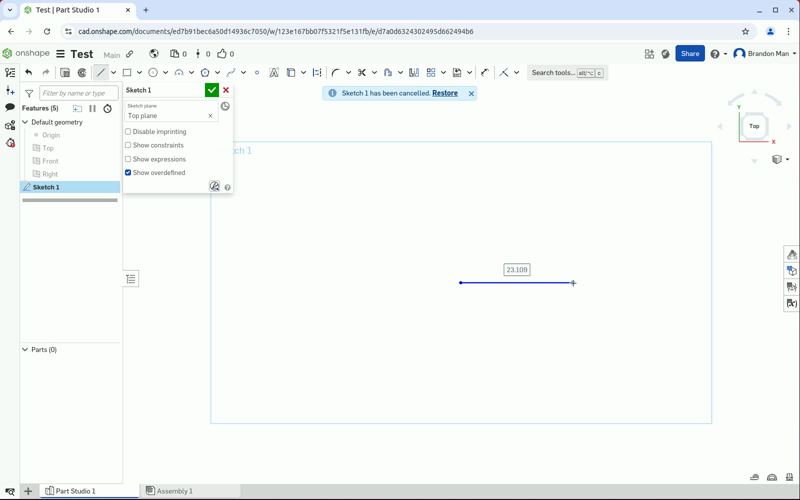
mouse_move(573, 192)
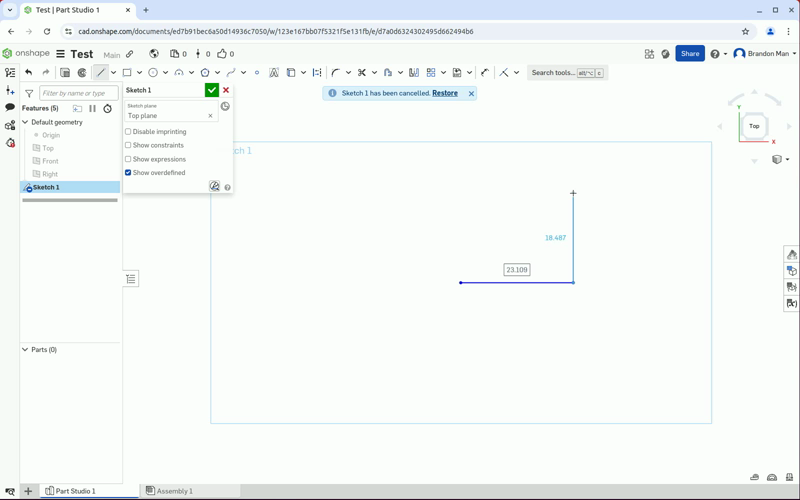
click(573, 192)
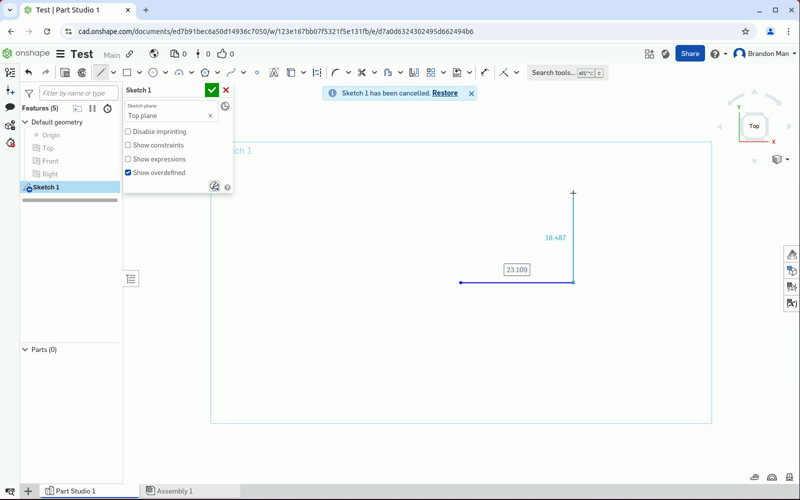
key_up(shift)
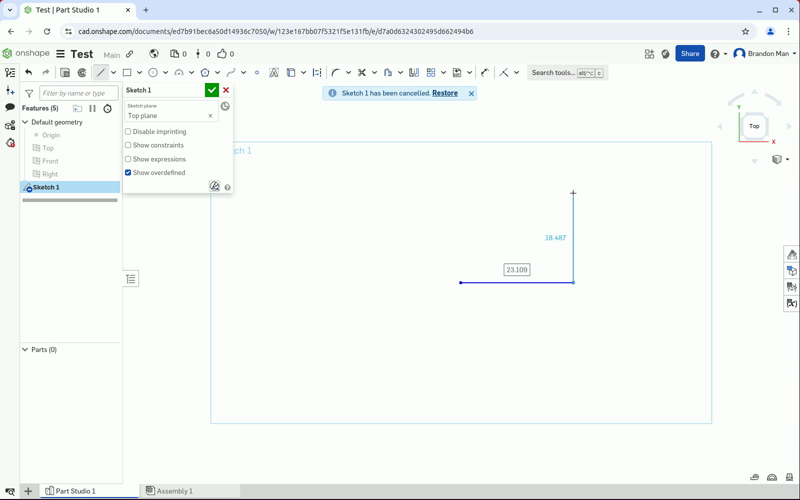
key_down(shift)
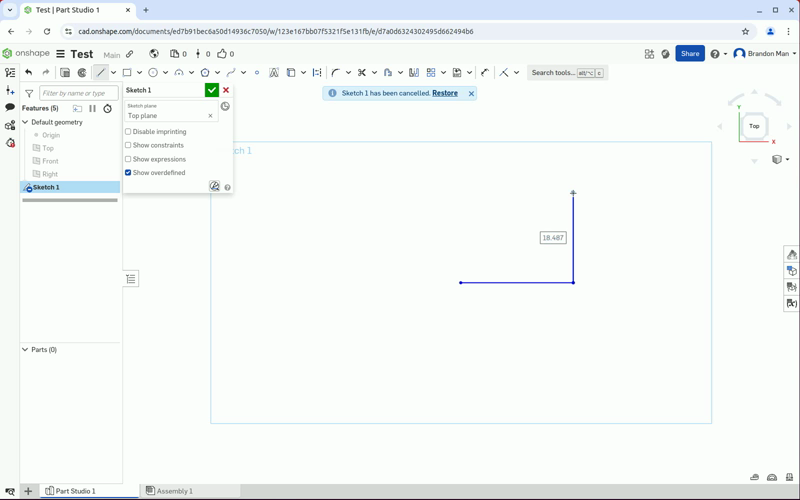
mouse_move(460, 192)
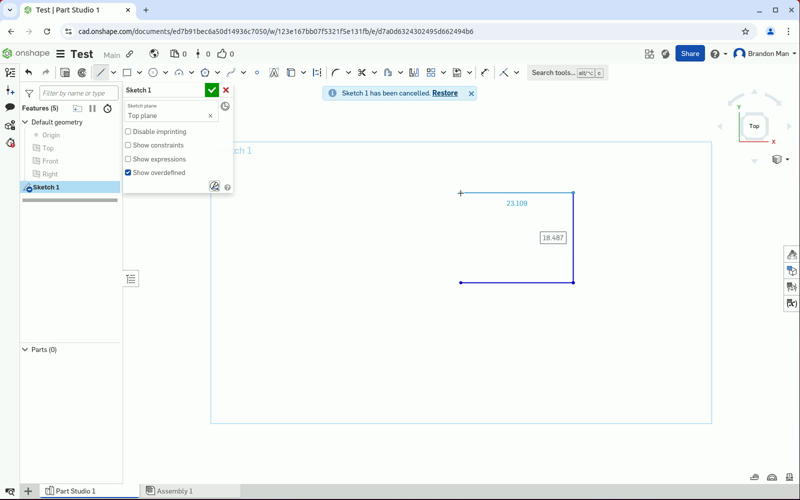
click(460, 192)
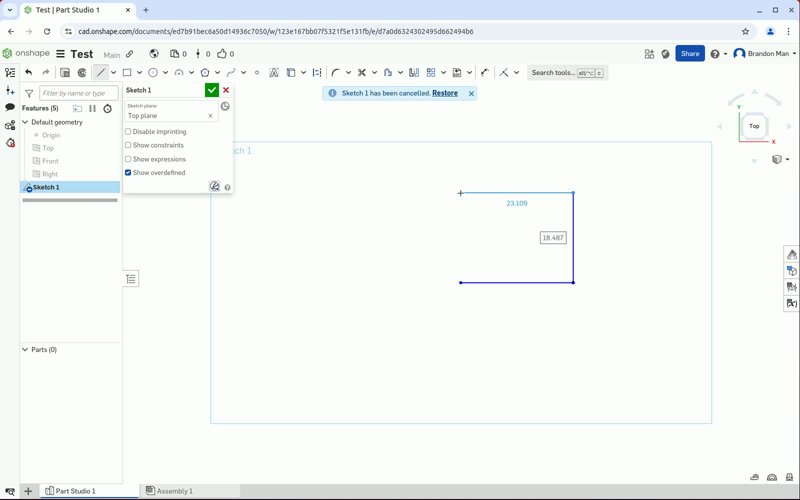
key_up(shift)
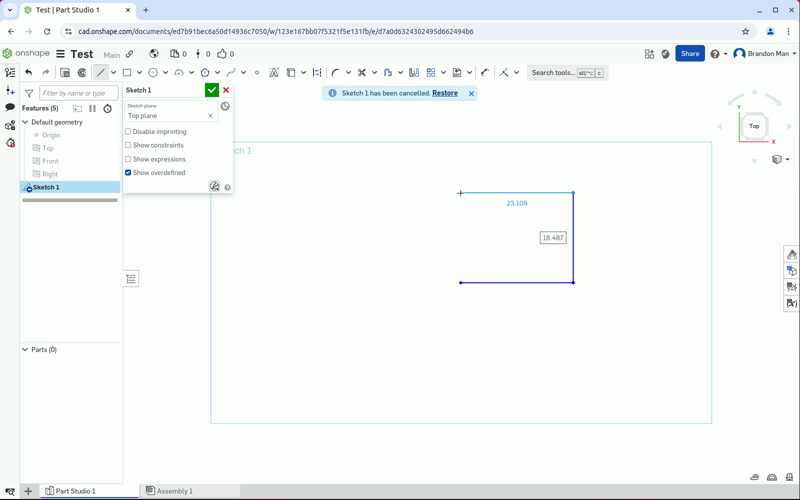
key_down(shift)
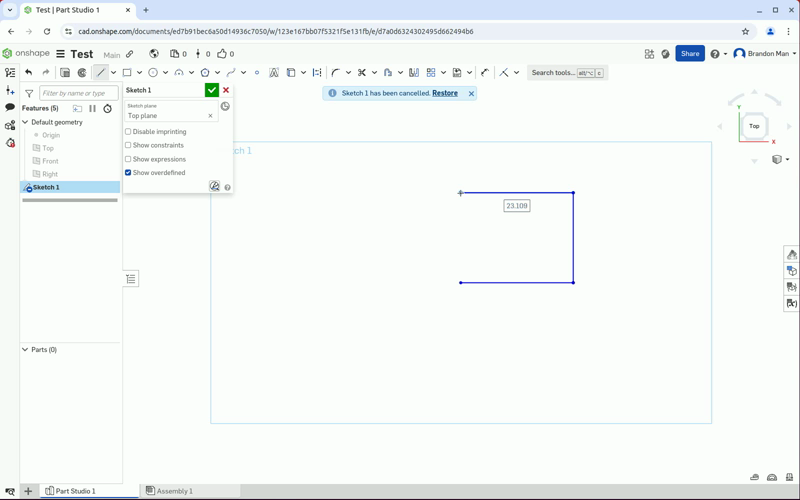
mouse_move(460, 282)
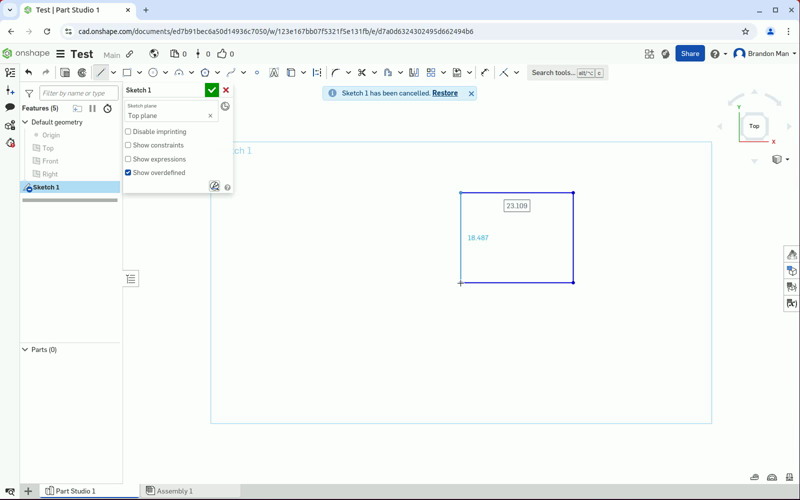
key_up(shift)
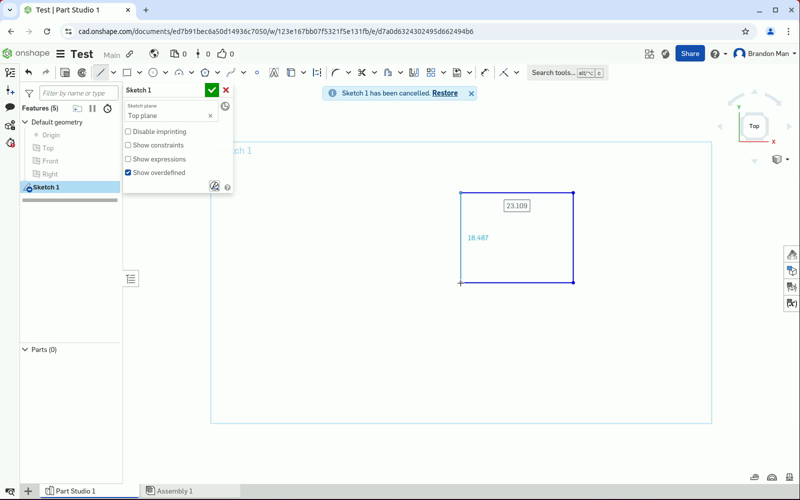
click(460, 282)
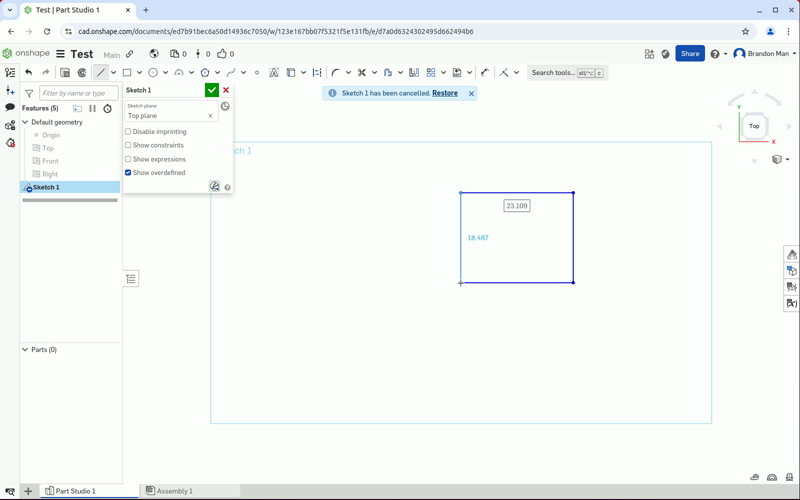
key(esc)
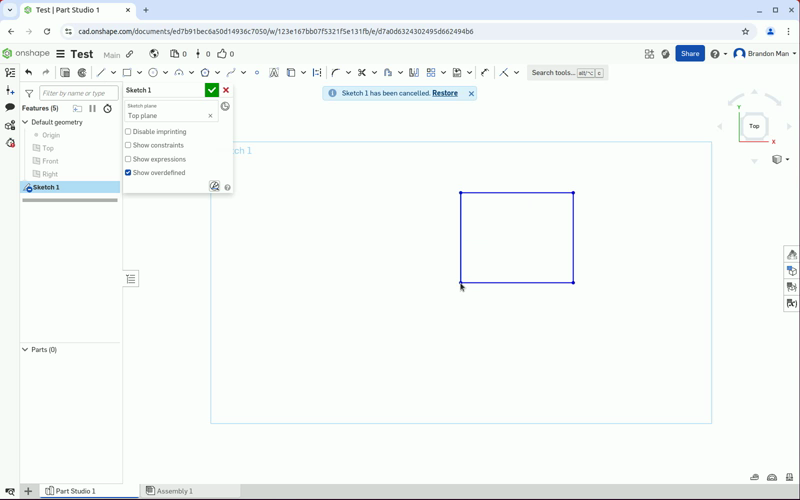
mouse_move(509, 265)
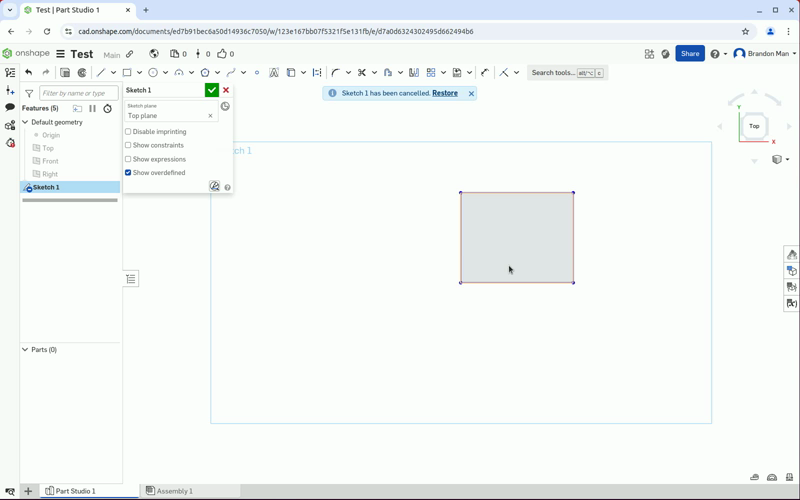
click(509, 265)
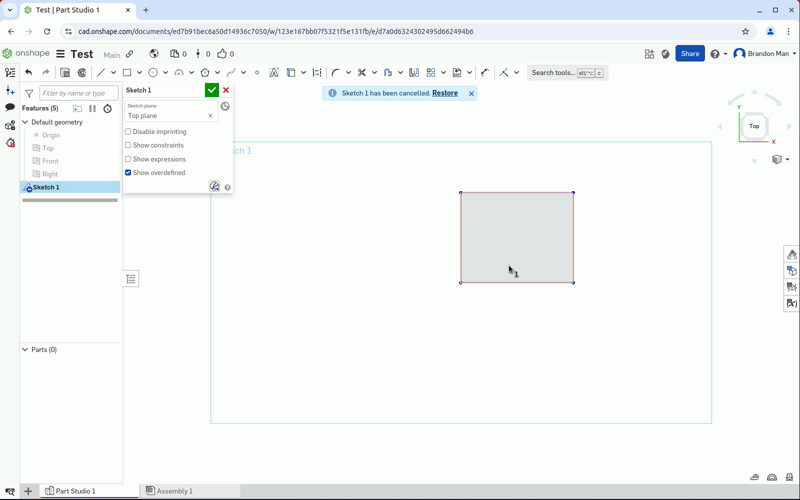
mouse_move(73, 352)
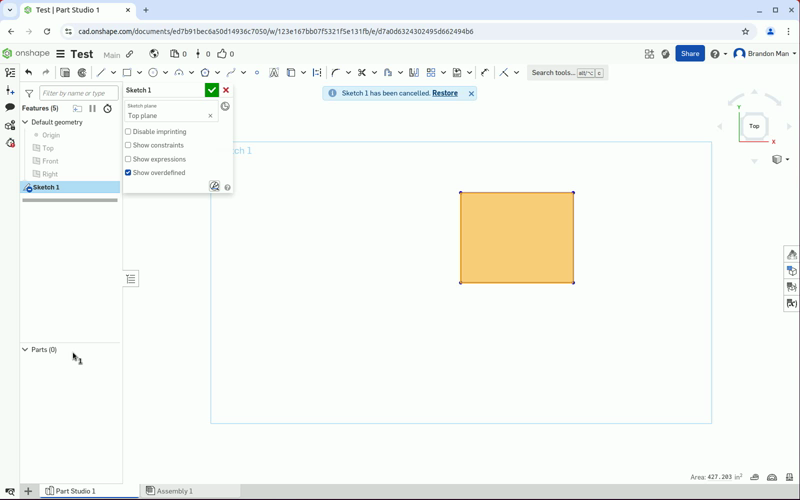
key(shift+y)
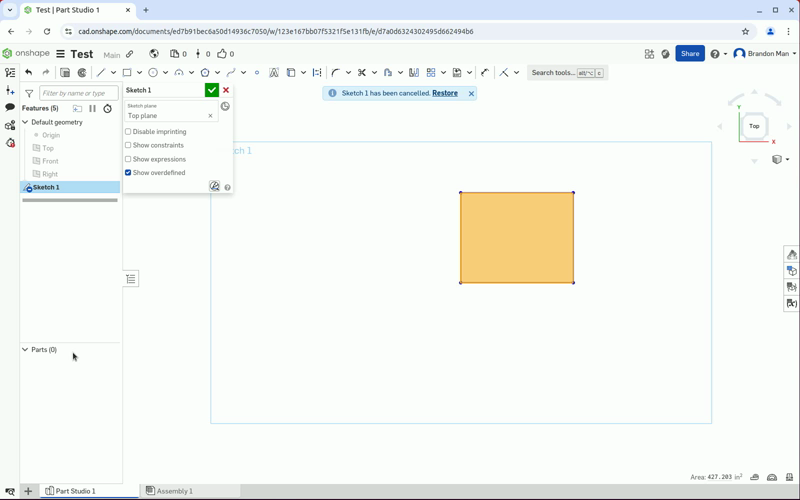
key(shift+e)
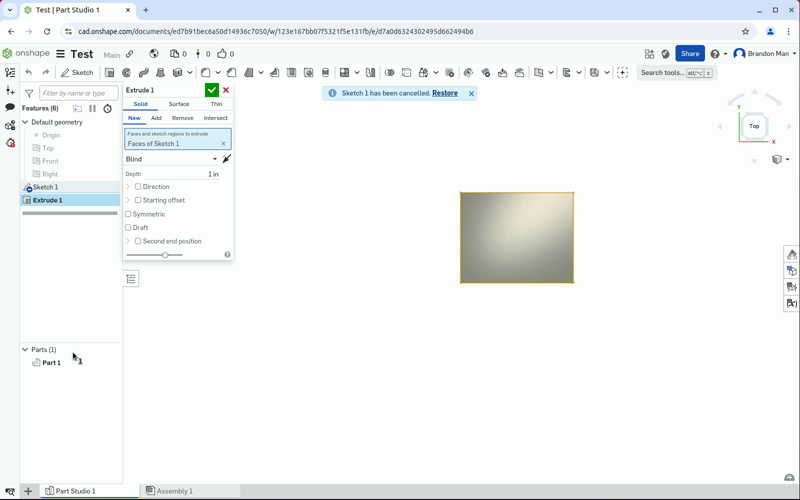
mouse_move(143, 106)
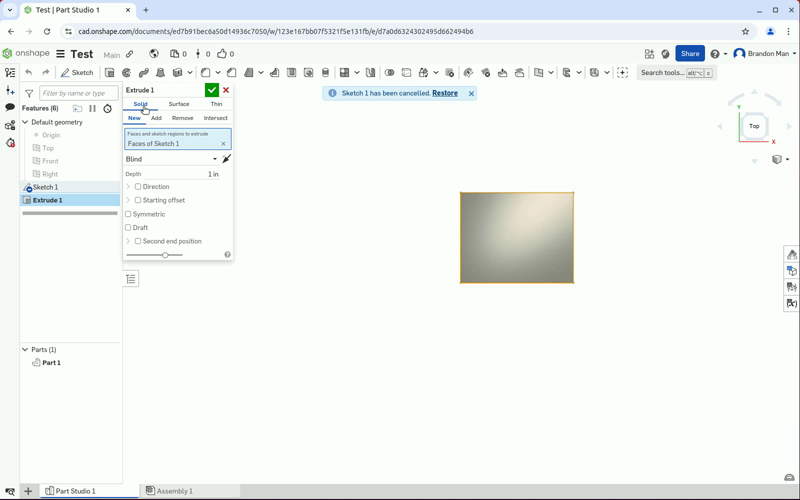
click(143, 106)
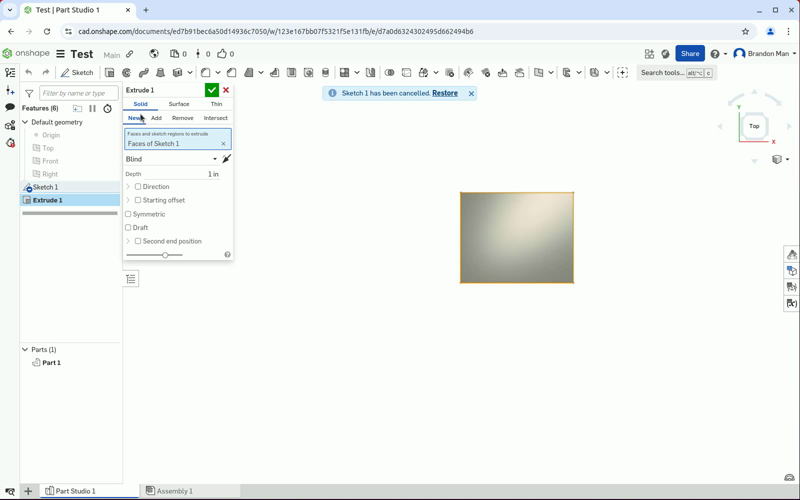
mouse_move(137, 120)
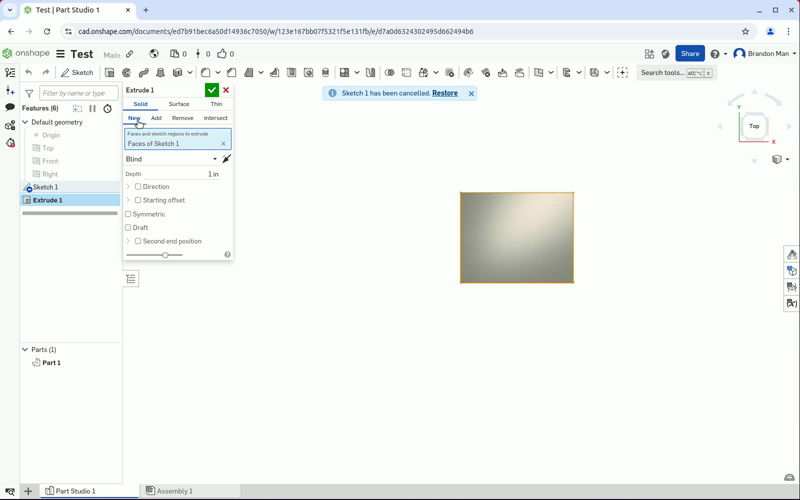
click(137, 120)
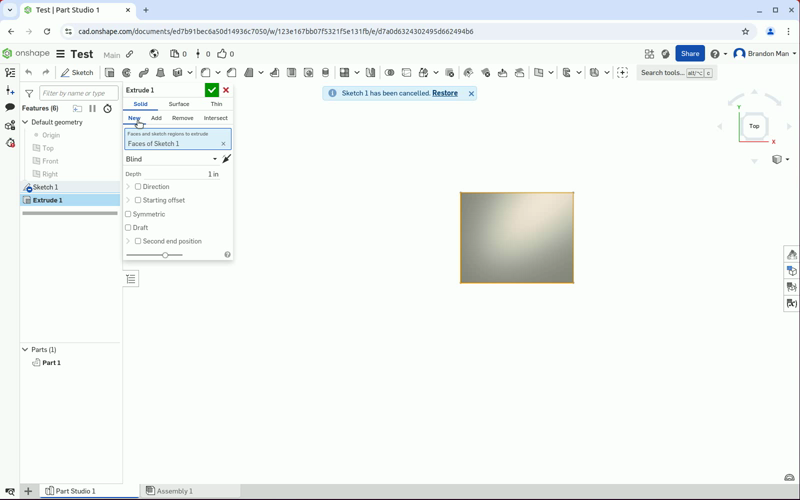
key(tab, 4)
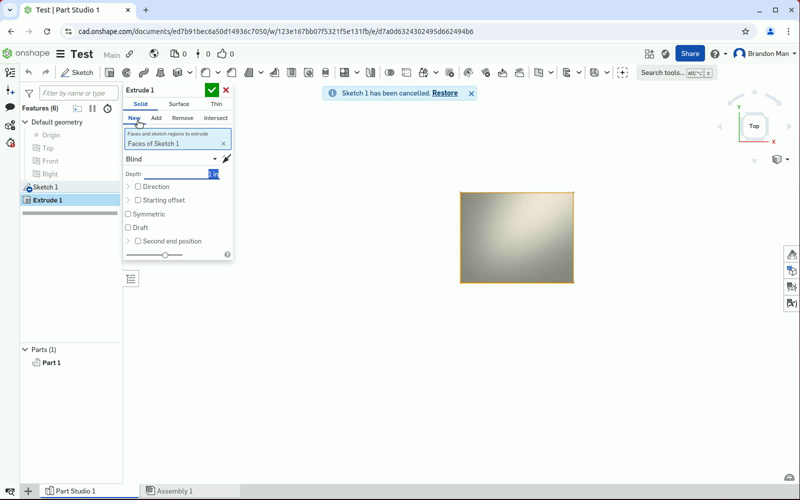
text(4.574)
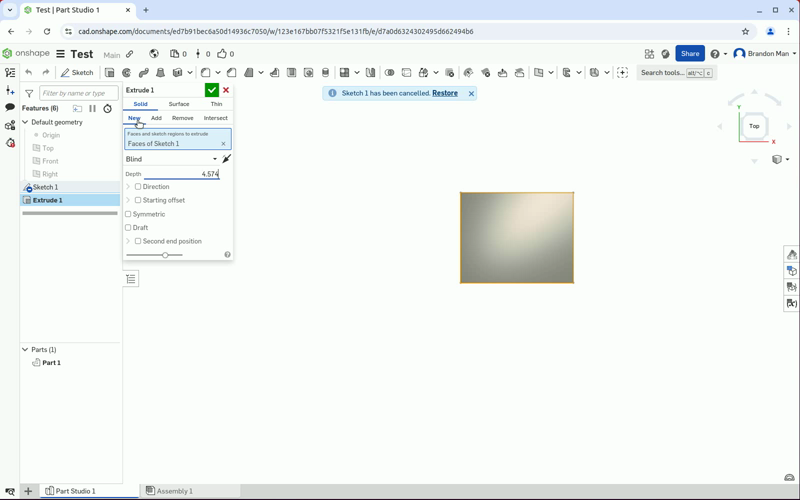
key(enter)
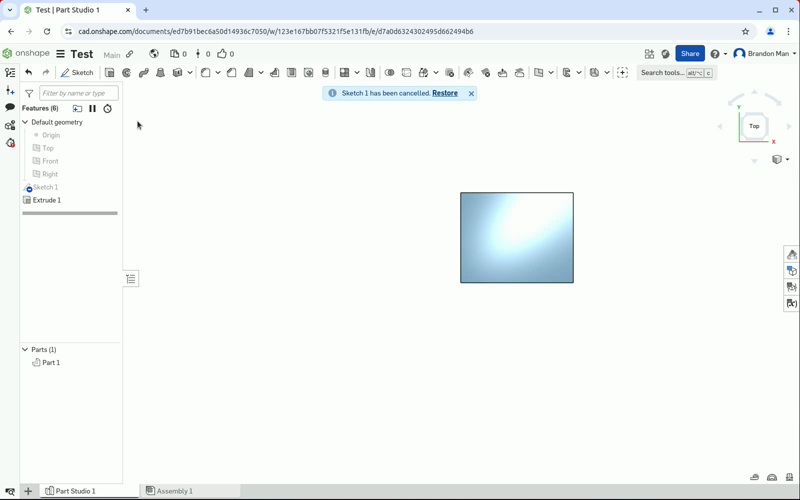
key(shift+h)
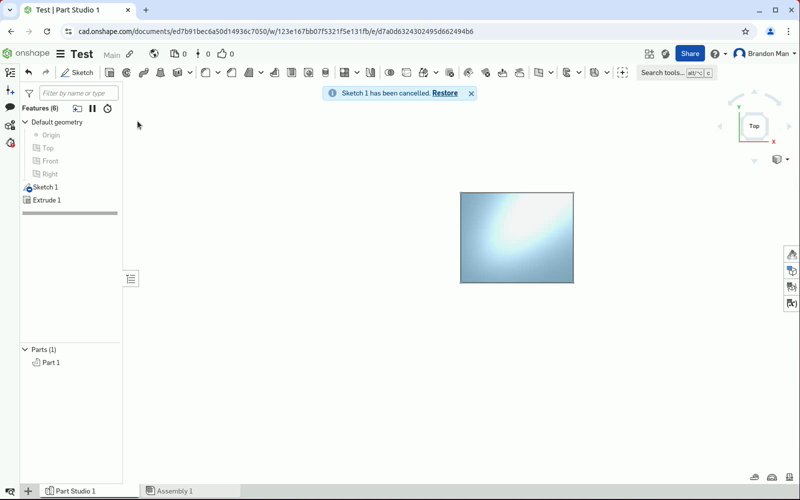
key(shift+h)
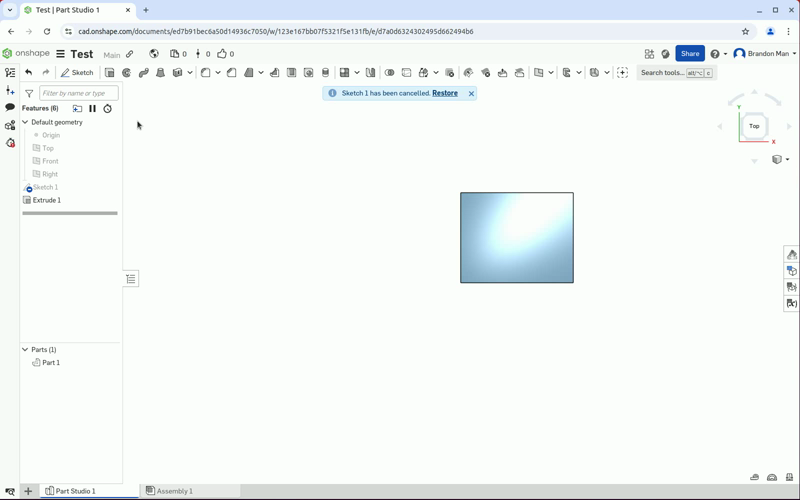
mouse_move(73, 189)
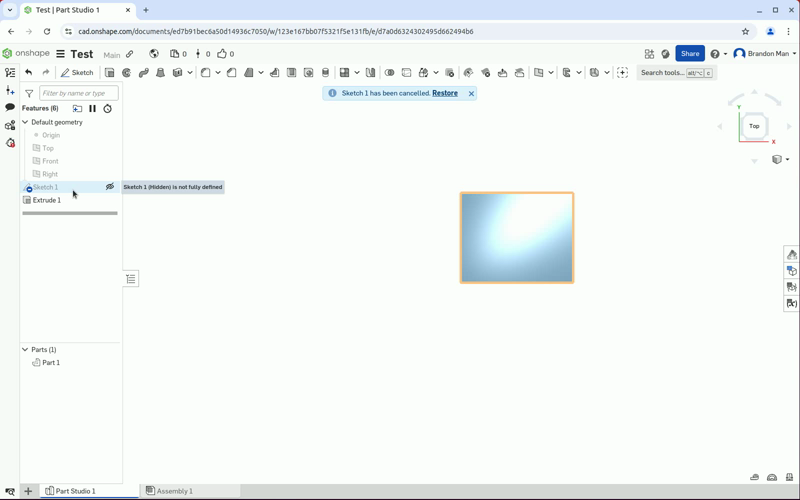
click(73, 189)
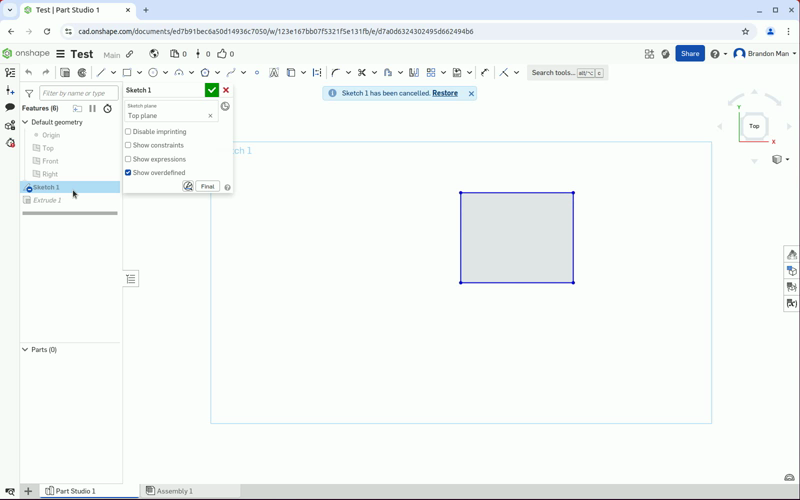
mouse_move(229, 92)
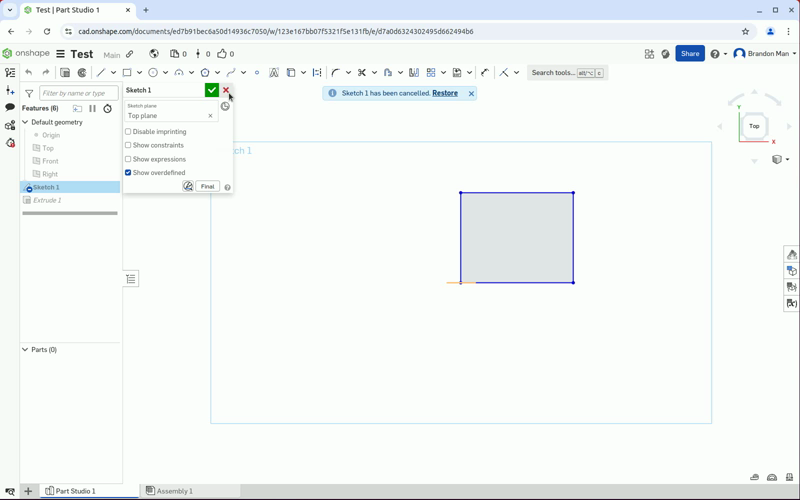
click(229, 92)
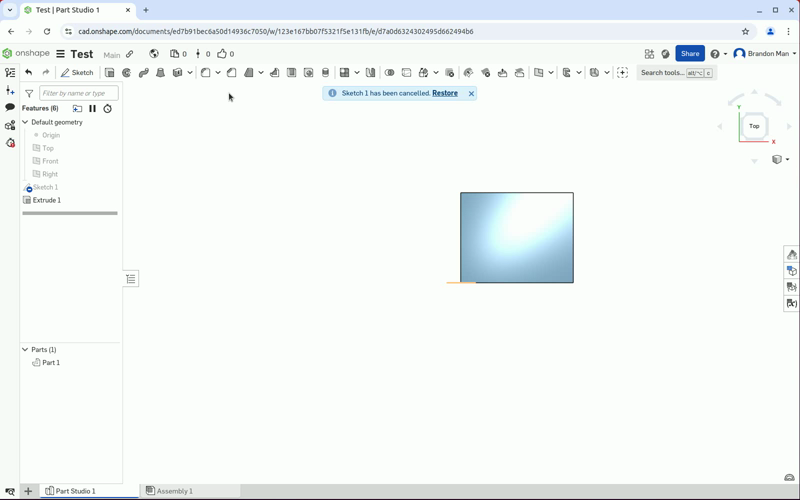
mouse_move(541, 75)
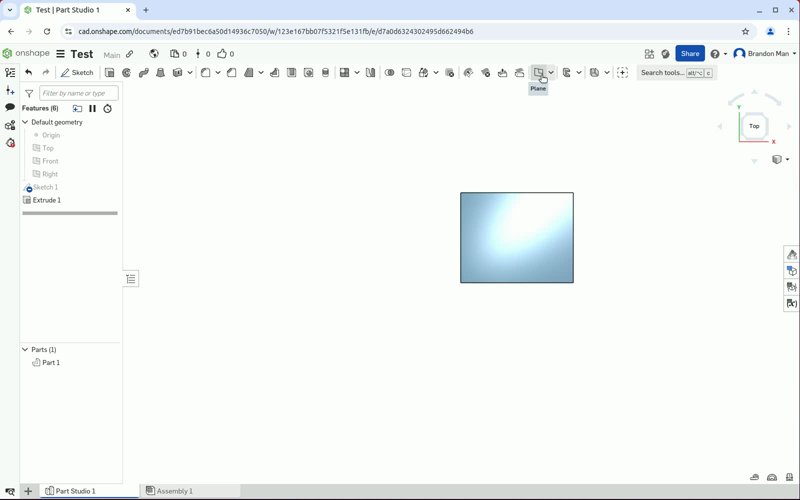
click(541, 75)
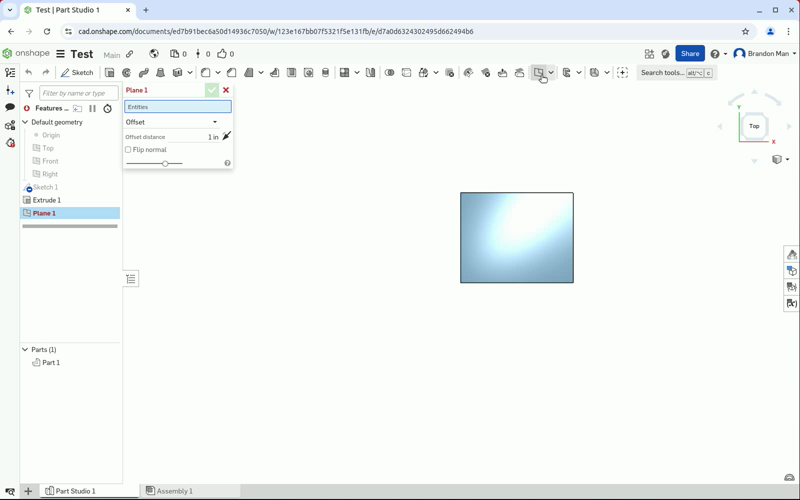
mouse_move(73, 150)
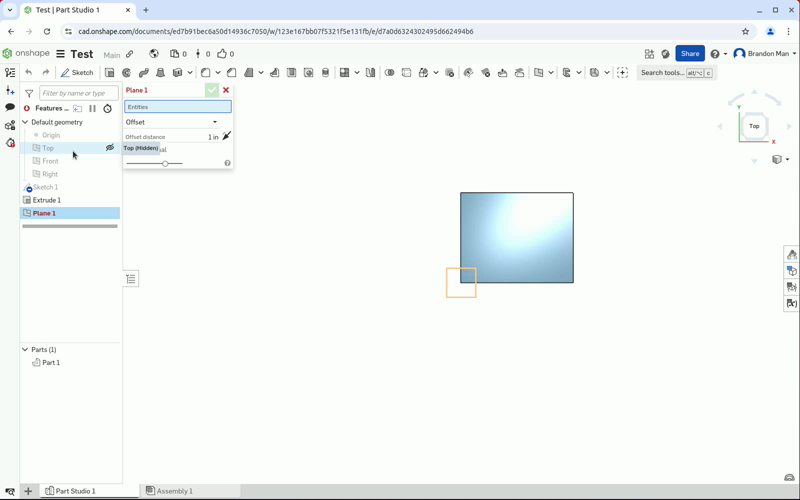
click(73, 150)
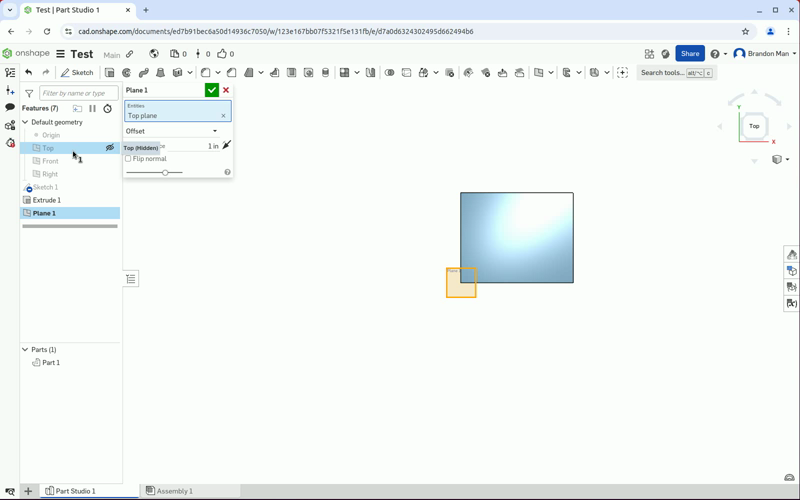
key(tab, 2)
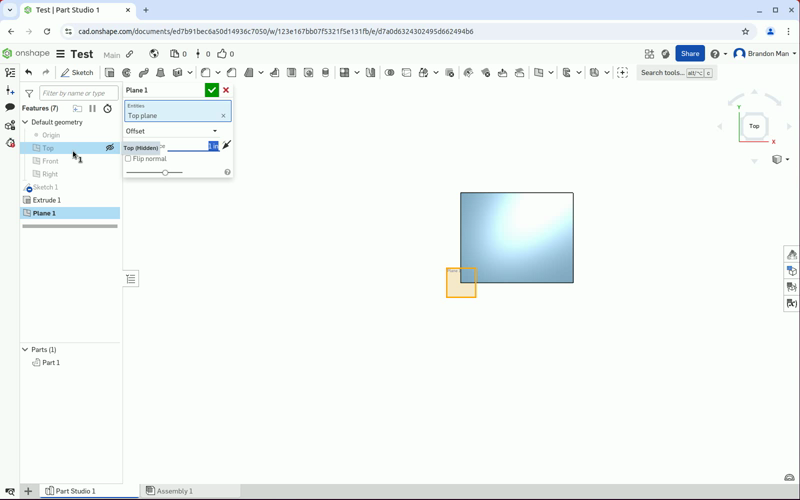
text(4.56)
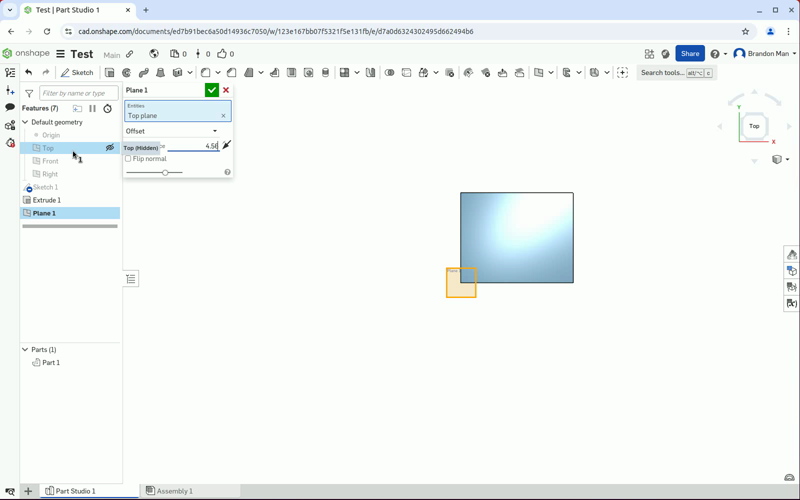
key(enter, 2)
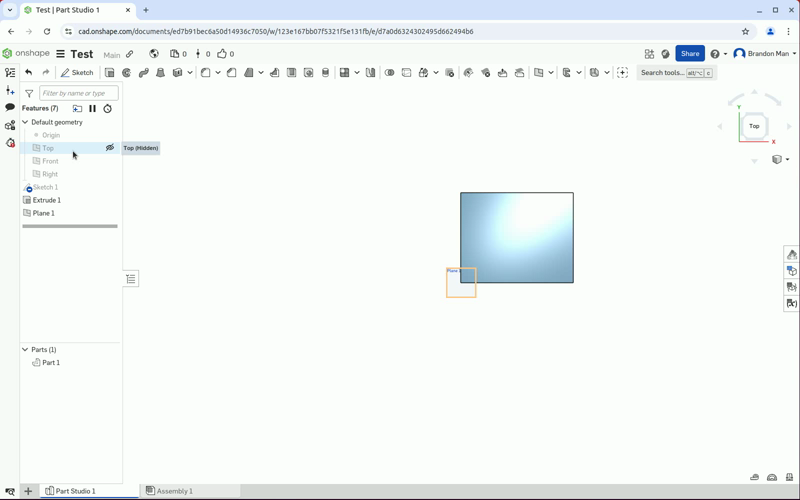
key(shift+s)
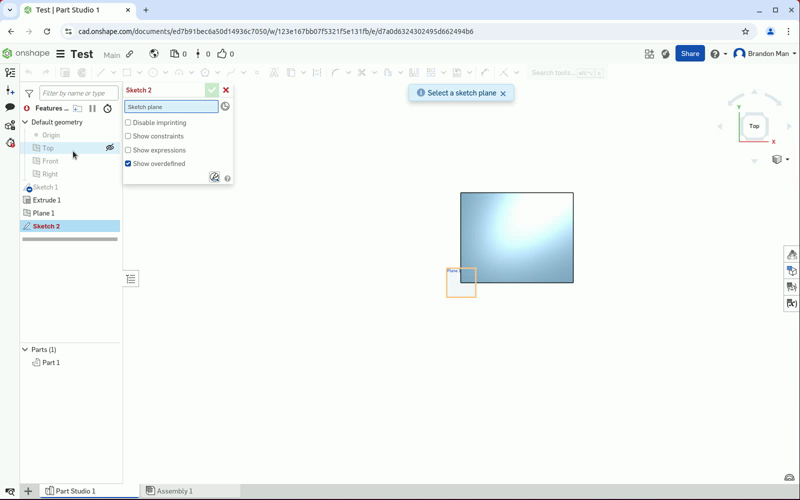
mouse_move(73, 215)
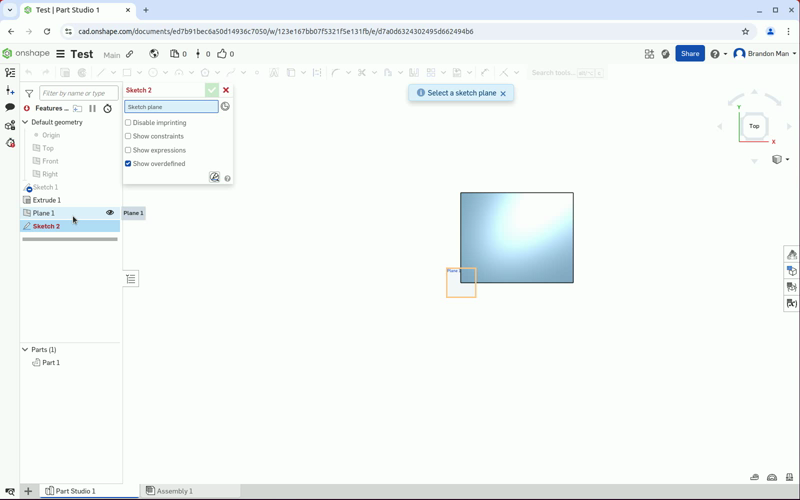
click(73, 215)
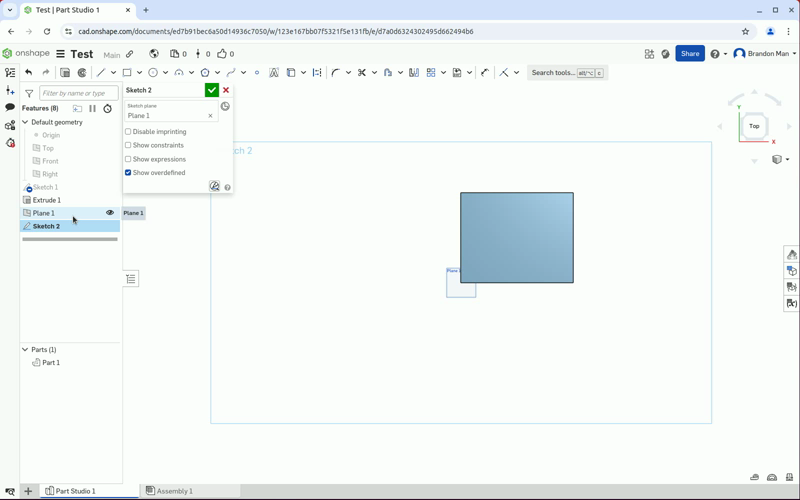
mouse_move(73, 352)
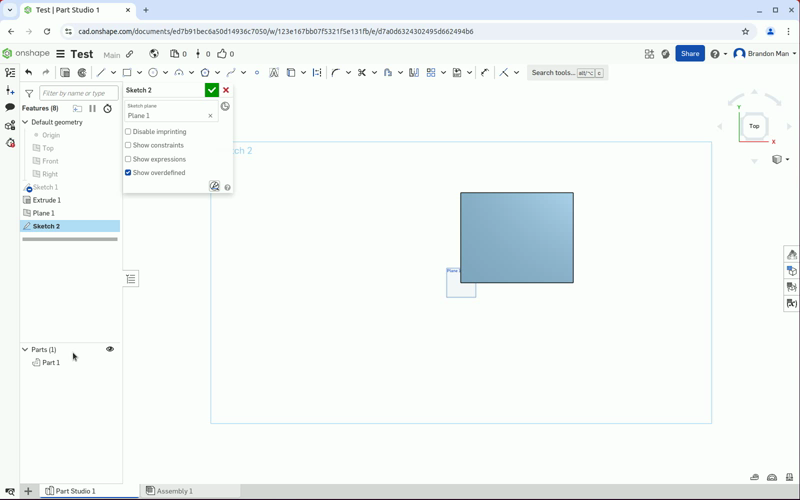
key(y)
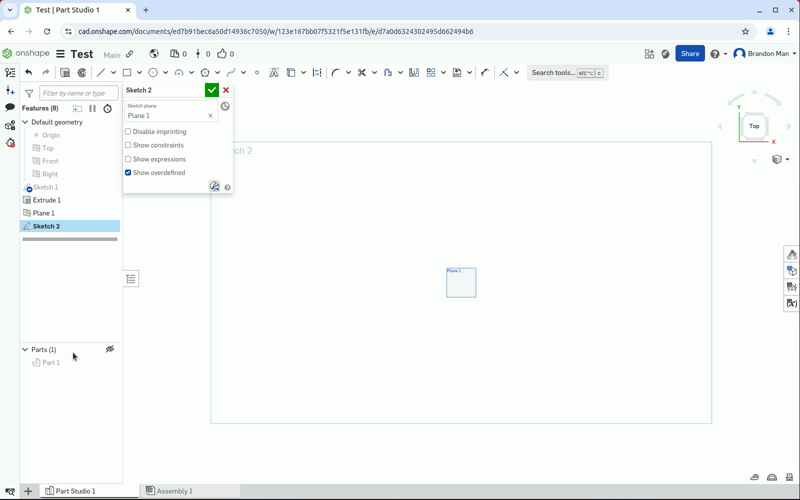
key(l)
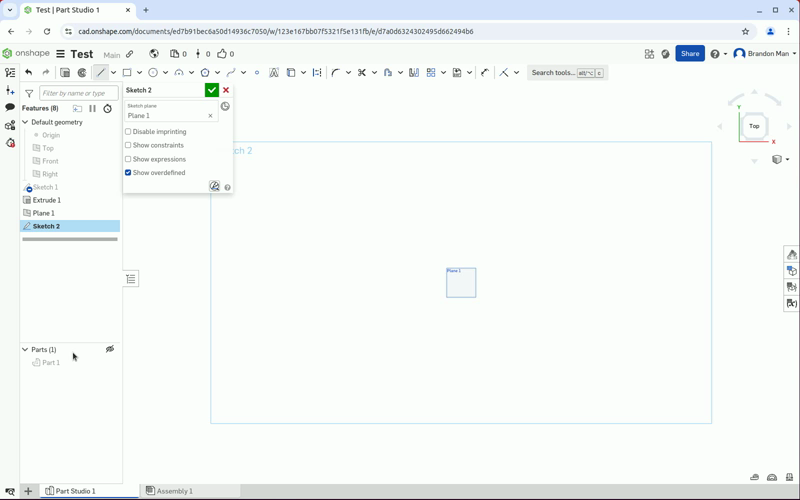
key_down(shift)
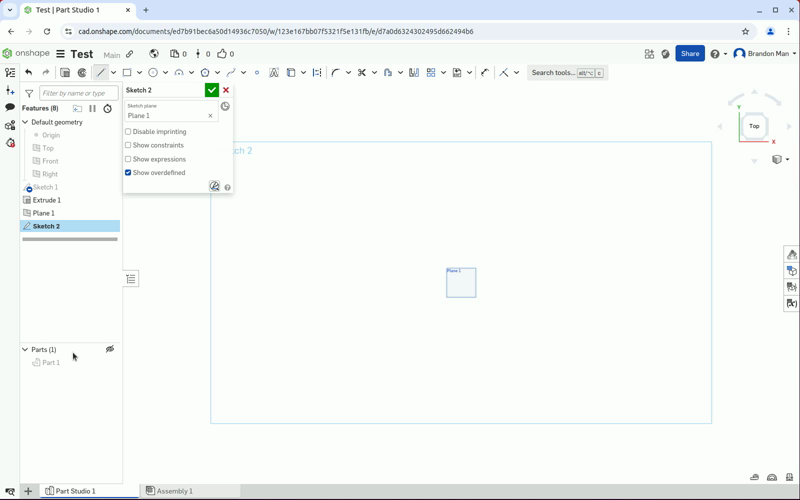
mouse_move(460, 282)
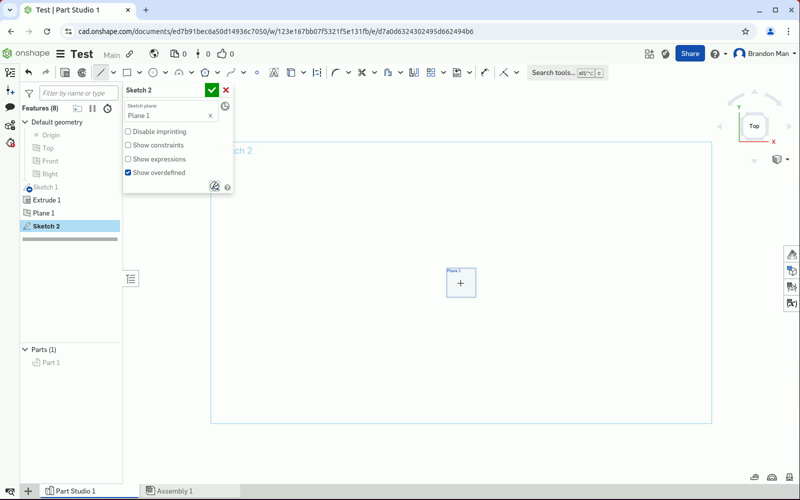
click(460, 282)
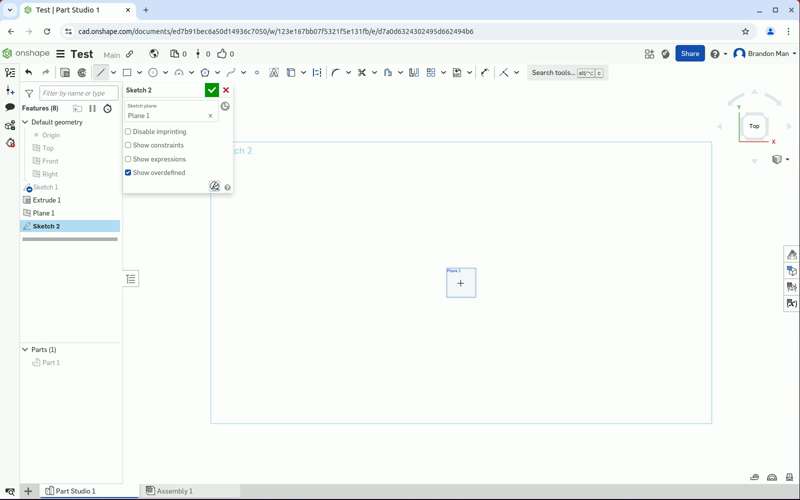
key_up(shift)
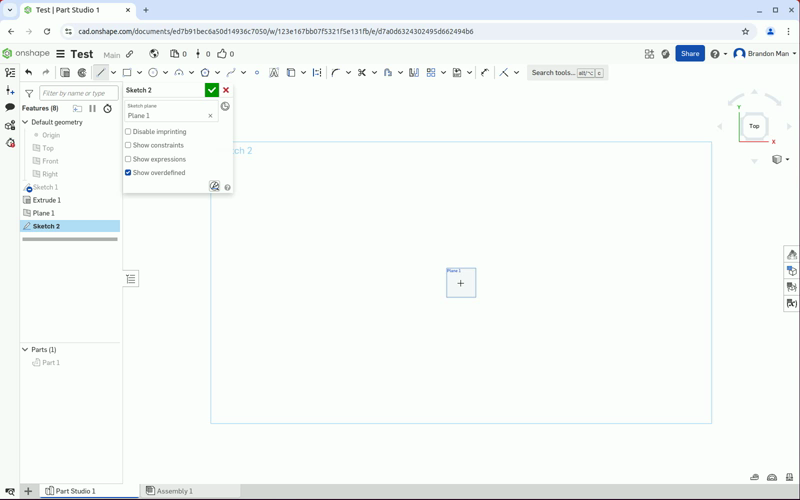
key_down(shift)
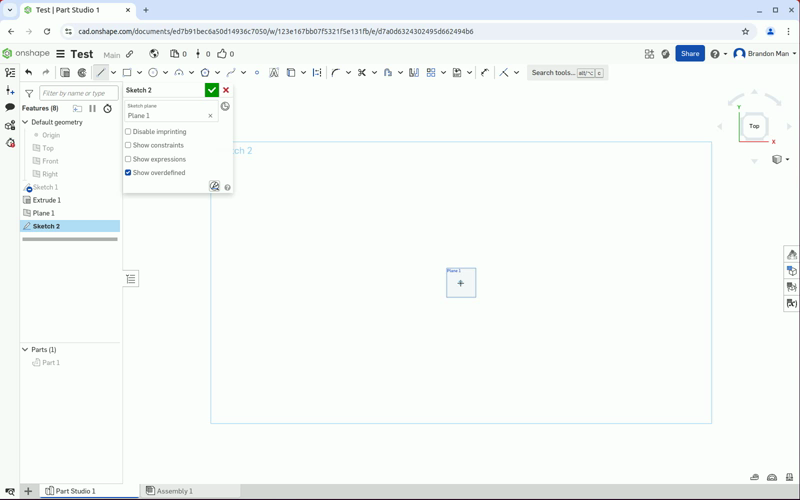
mouse_move(490, 282)
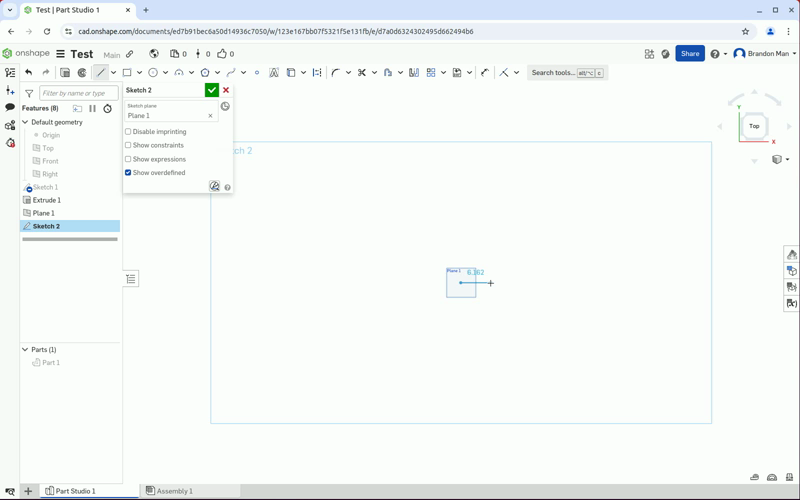
mouse_move(506, 282)
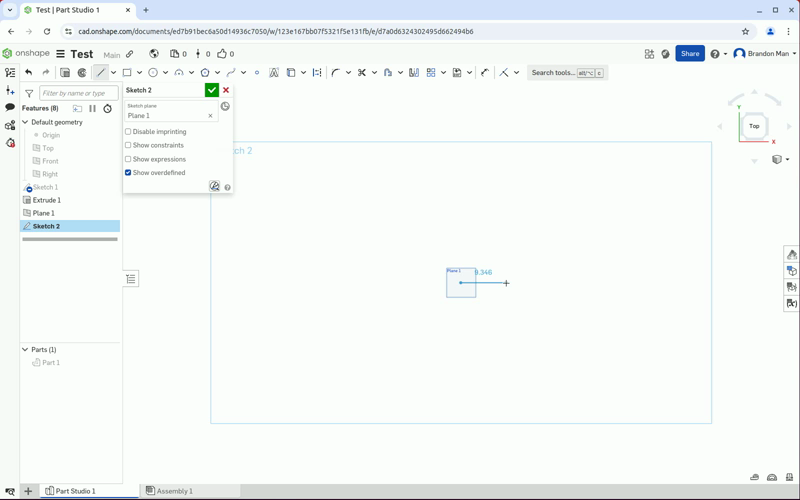
click(506, 282)
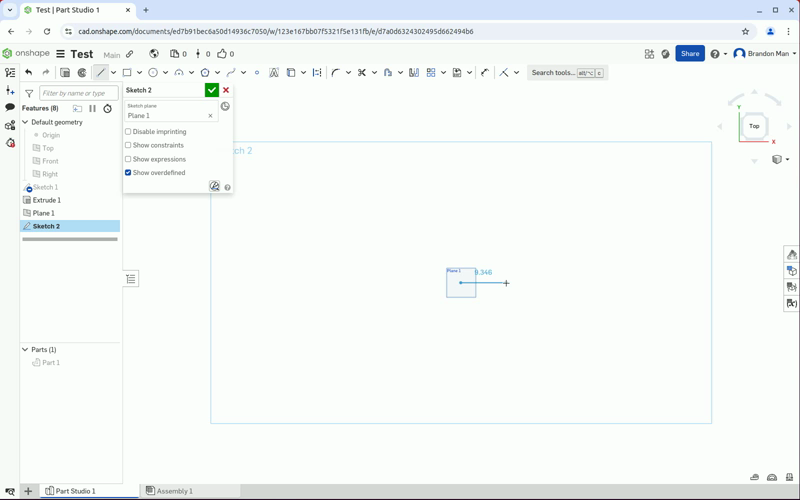
key_up(shift)
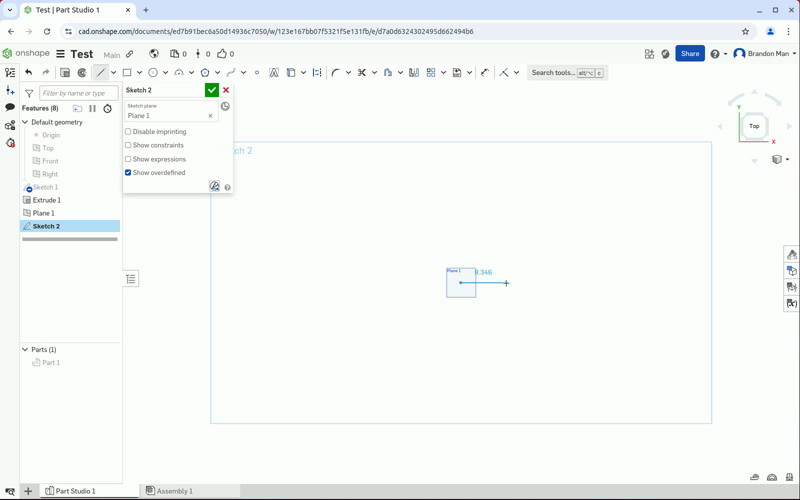
key(esc)
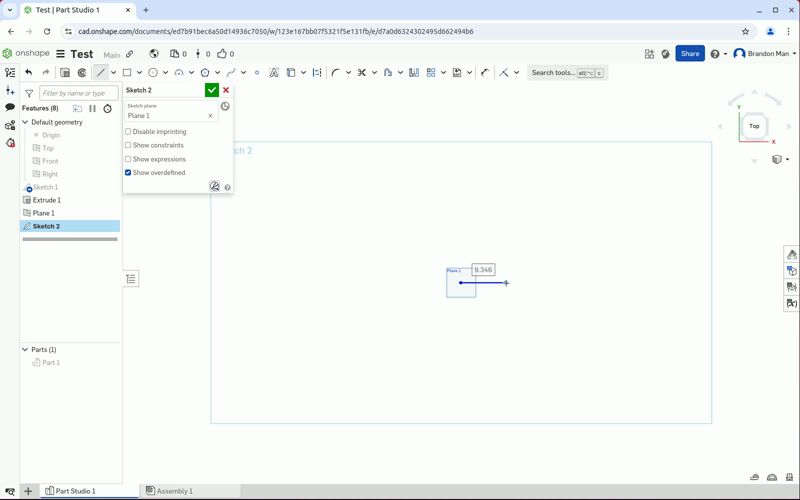
key(a)
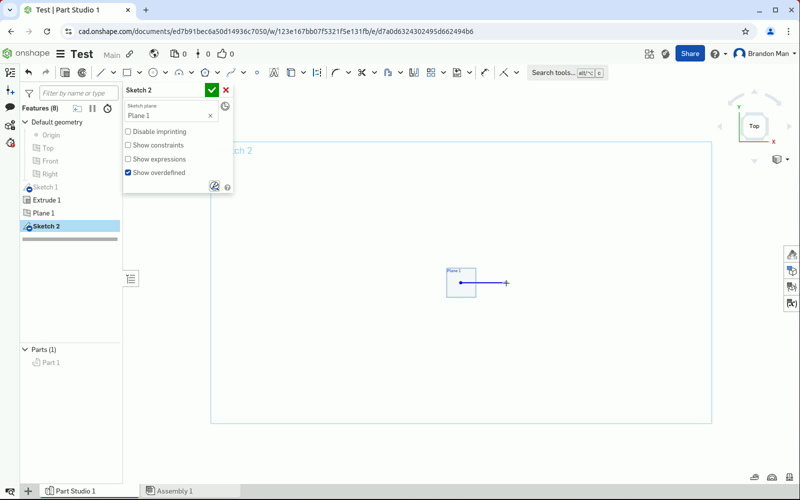
mouse_move(506, 282)
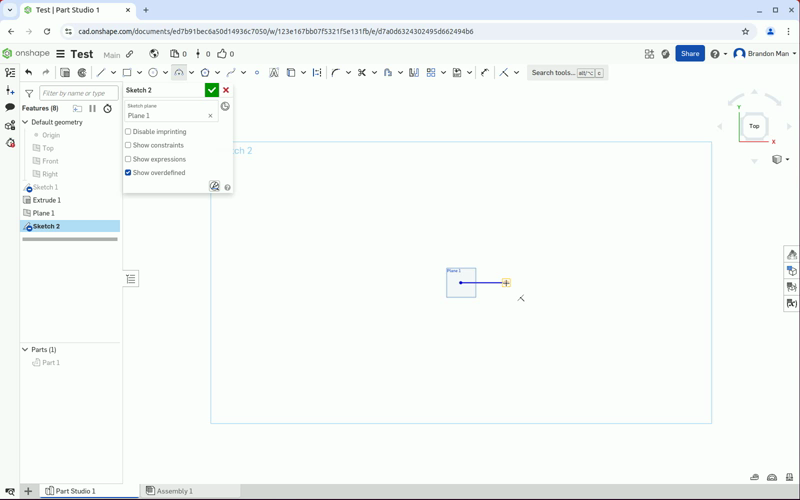
click(506, 282)
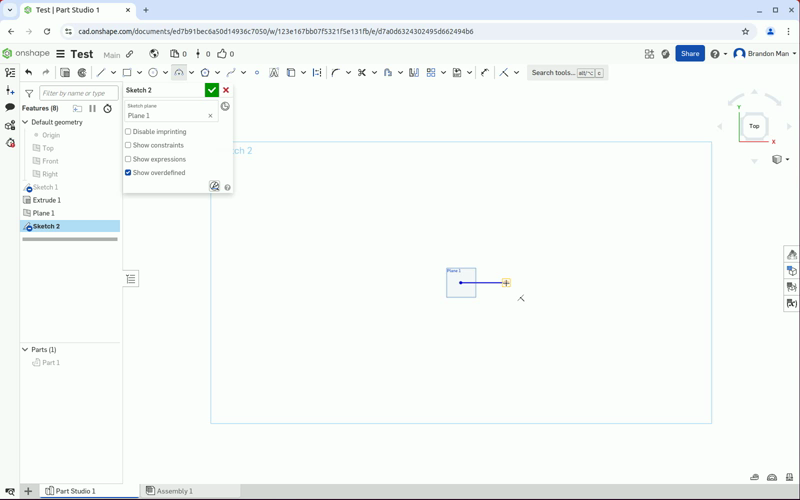
key_down(shift)
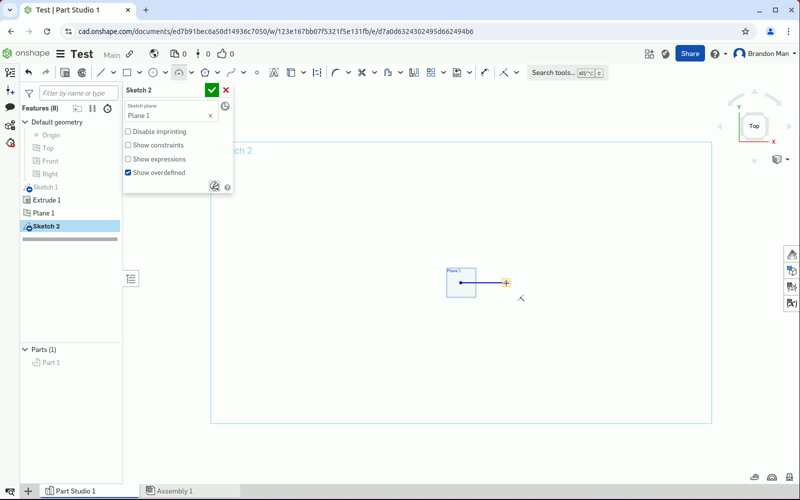
mouse_move(506, 192)
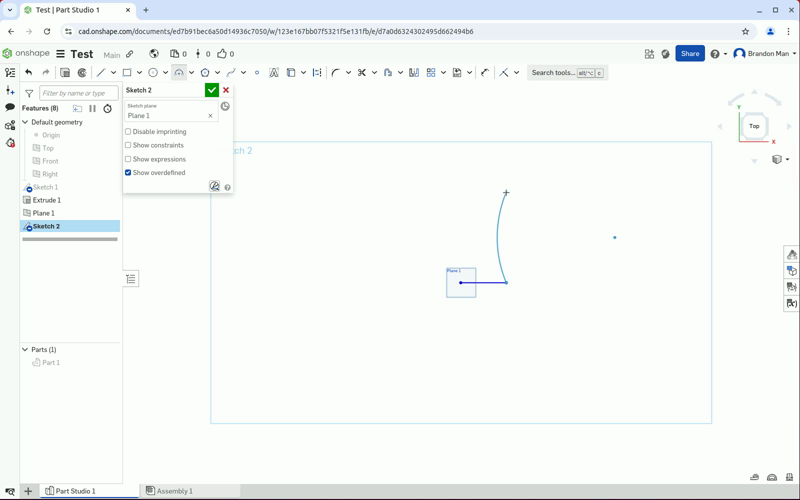
click(506, 192)
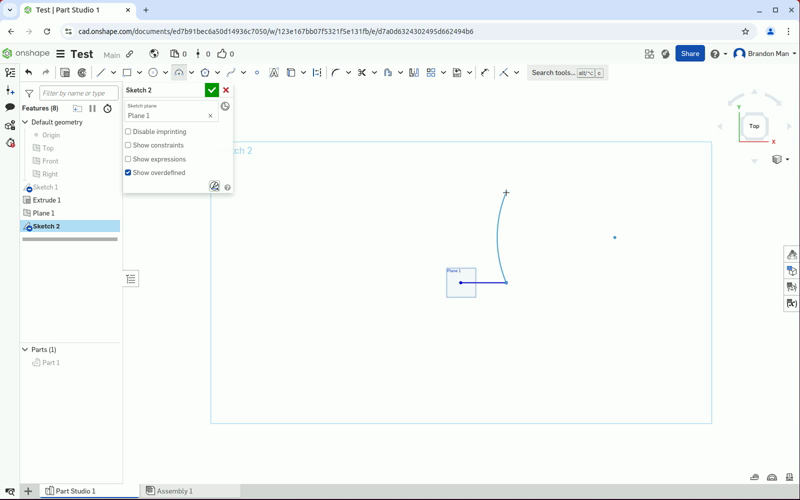
mouse_move(551, 237)
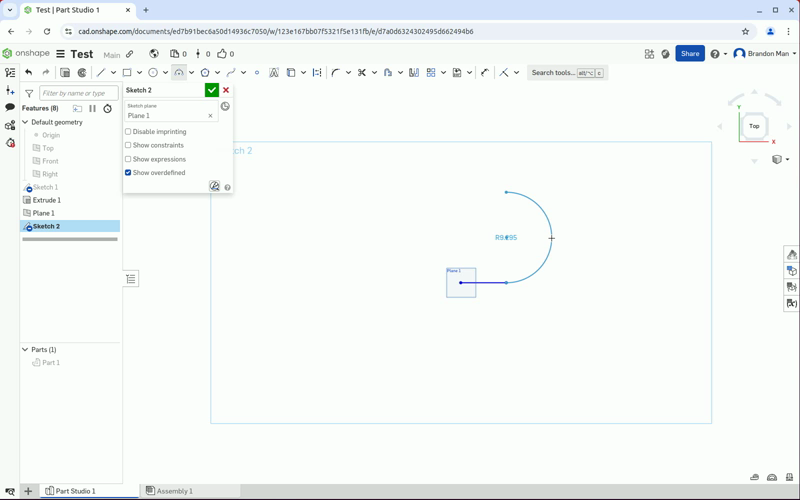
click(551, 237)
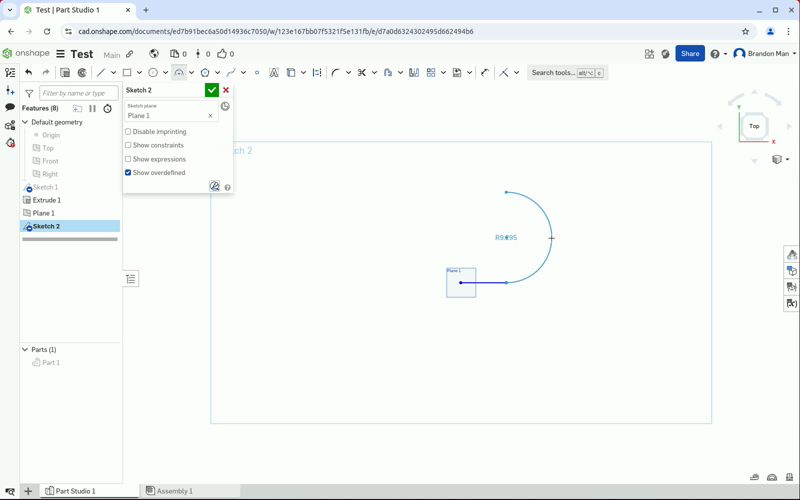
key_up(shift)
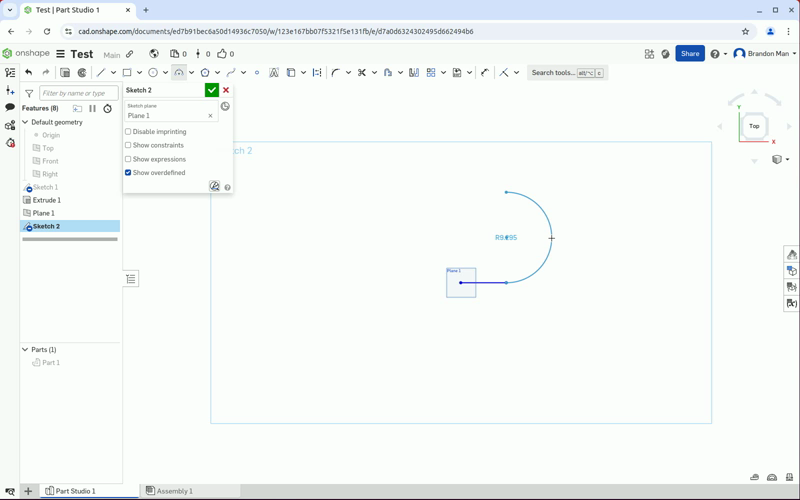
key(esc)
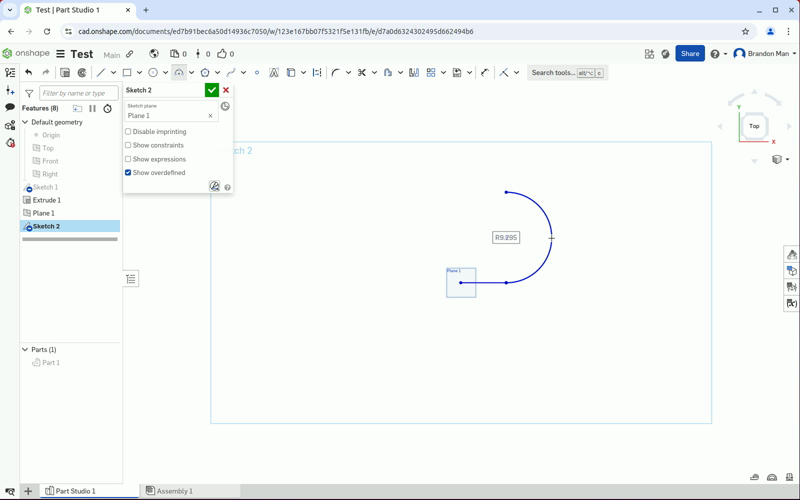
key(l)
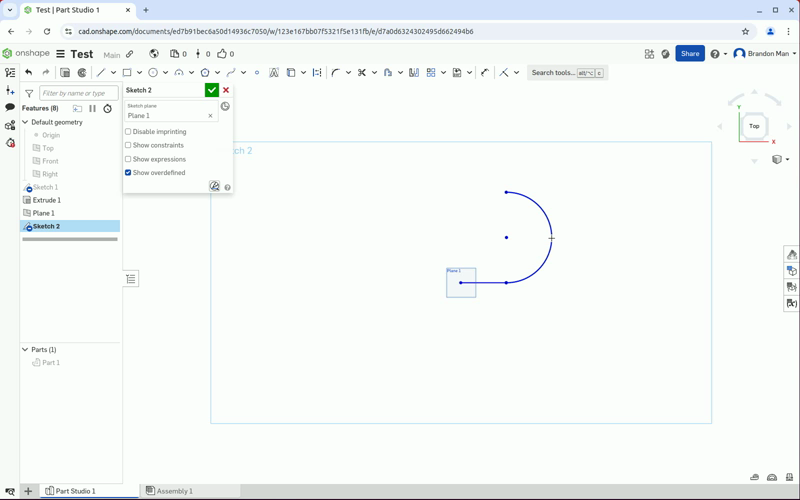
mouse_move(506, 192)
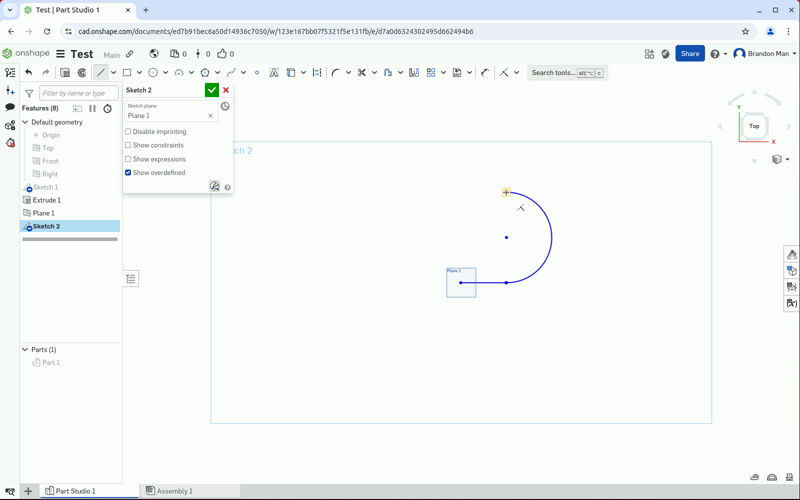
click(506, 192)
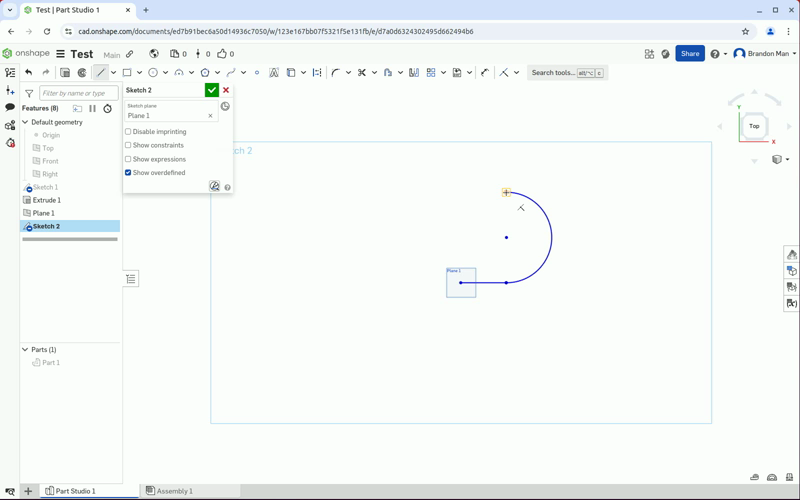
key_down(shift)
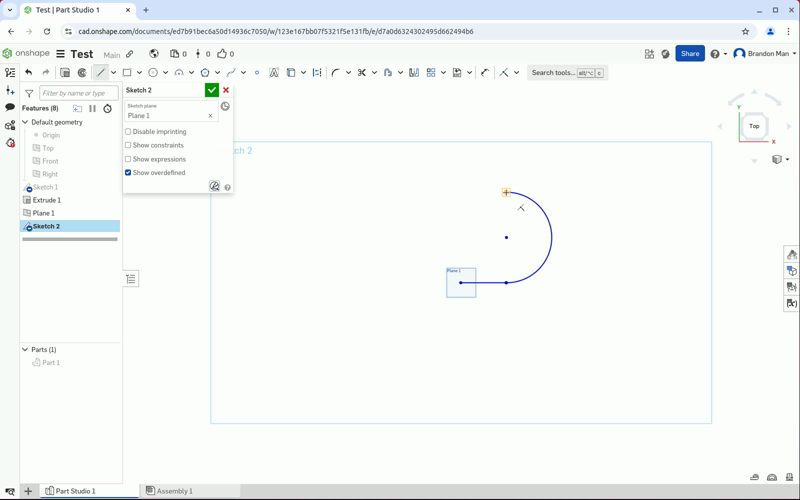
mouse_move(536, 192)
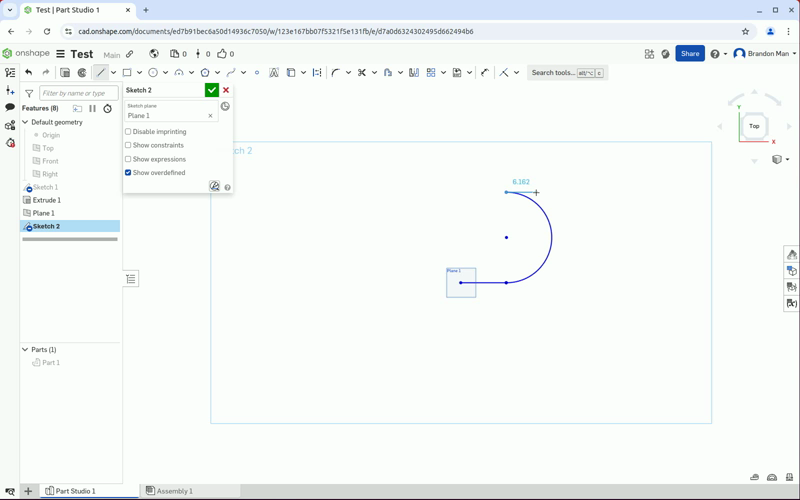
mouse_move(460, 192)
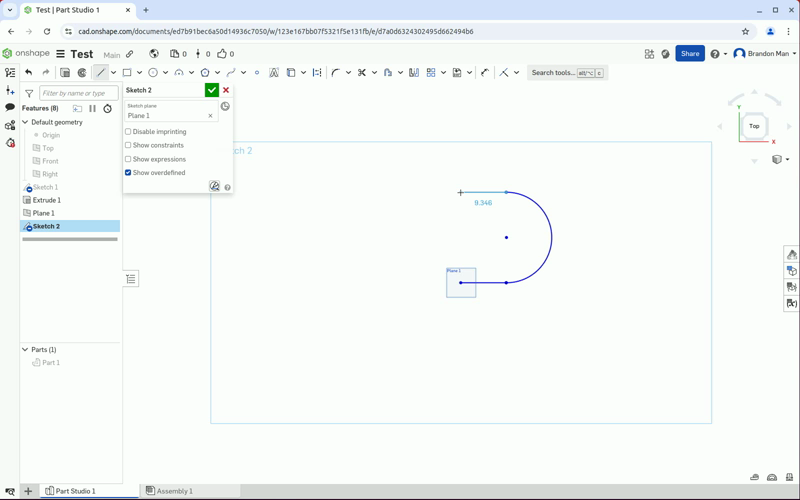
click(460, 192)
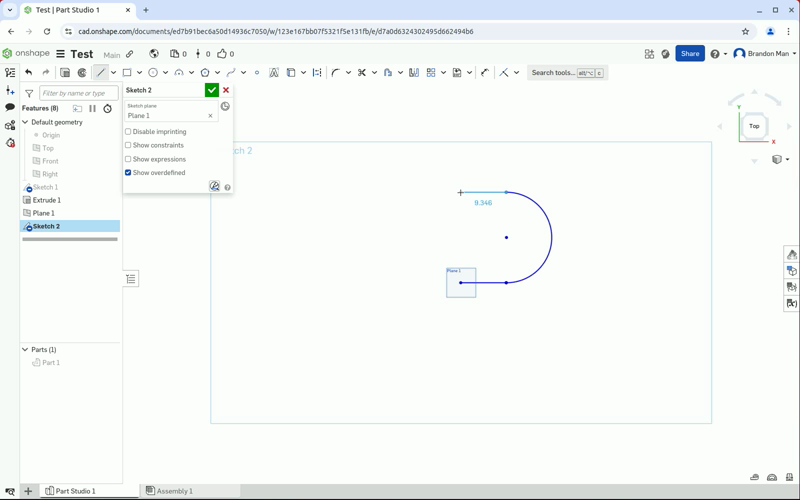
key_up(shift)
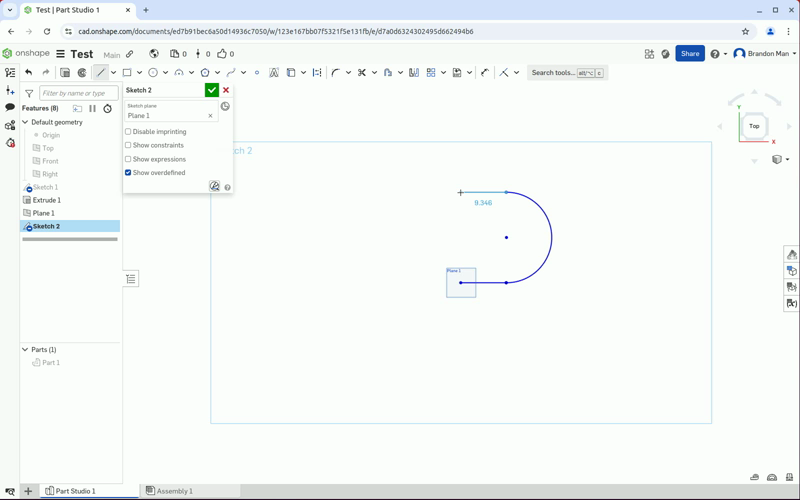
key_down(shift)
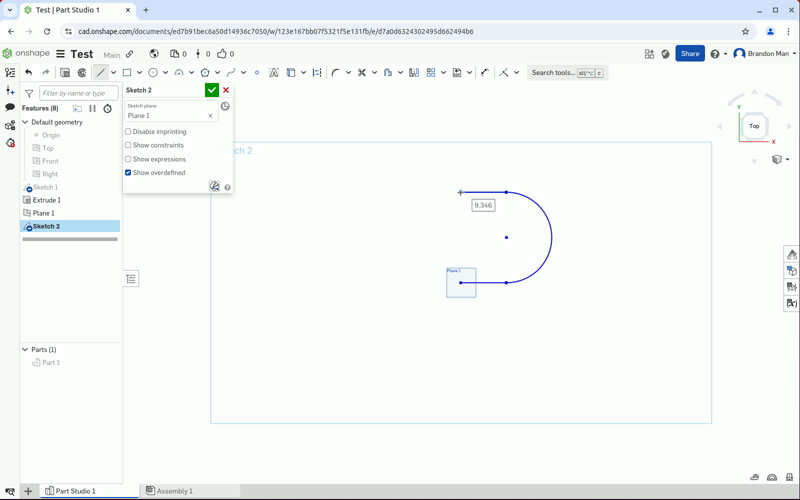
mouse_move(460, 282)
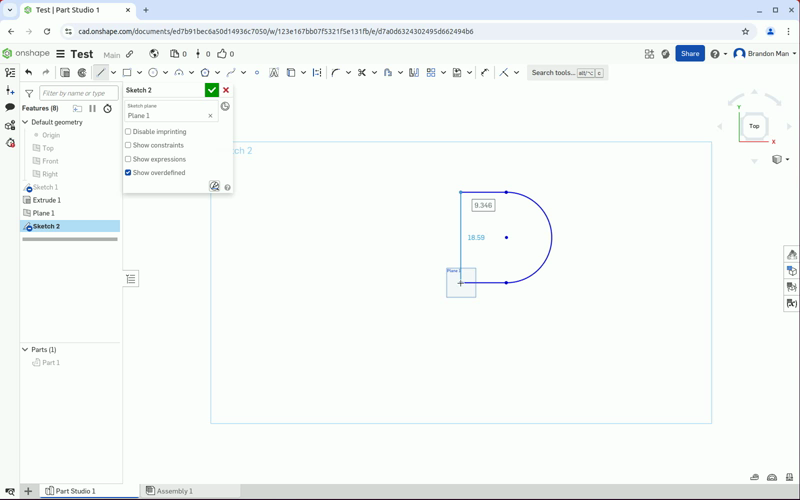
key_up(shift)
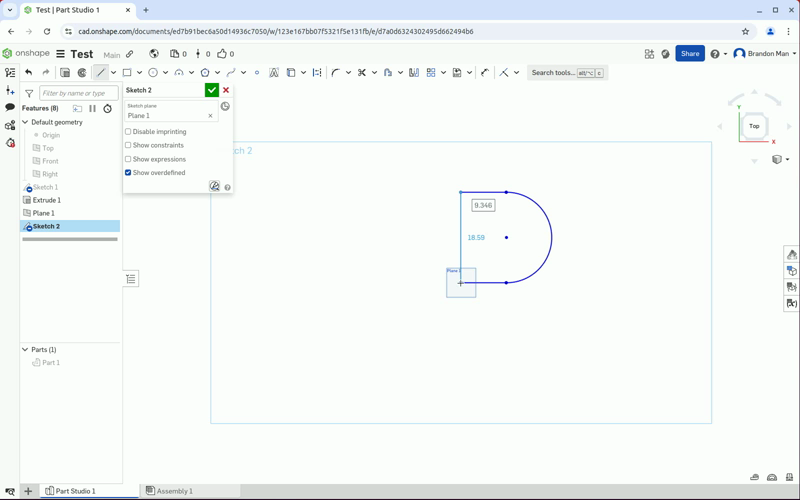
click(460, 282)
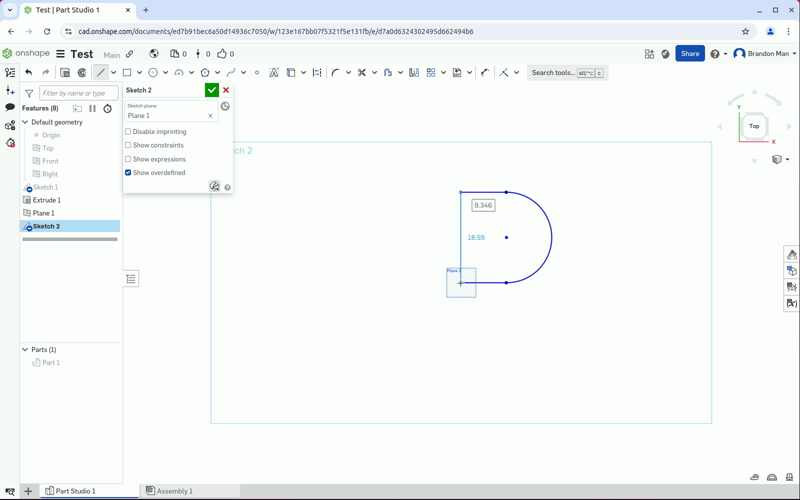
key(esc)
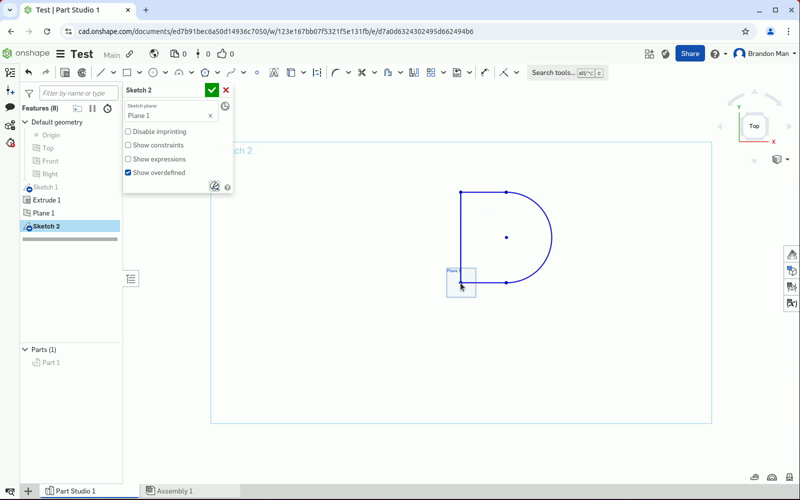
mouse_move(511, 227)
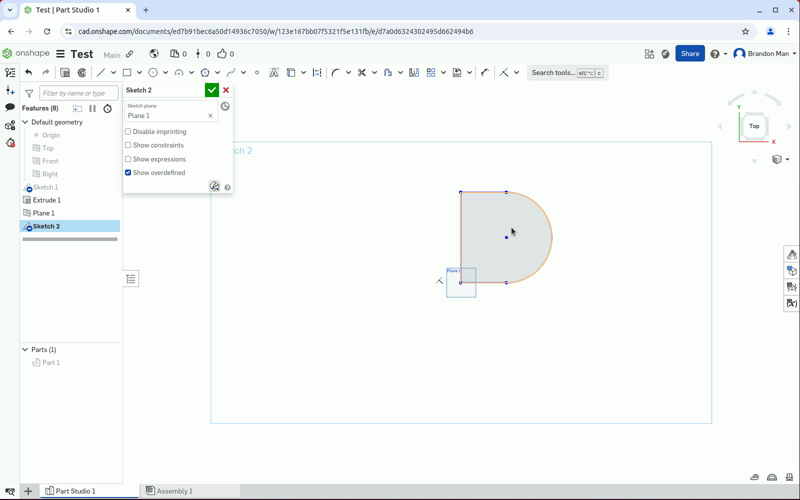
click(511, 227)
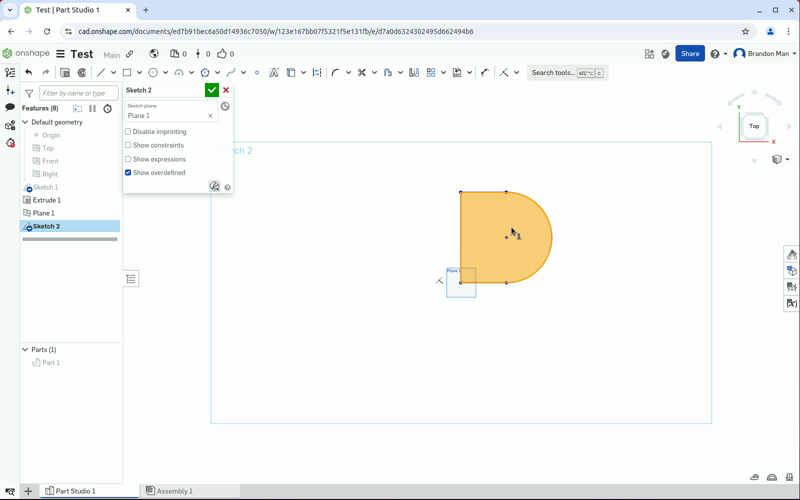
mouse_move(73, 352)
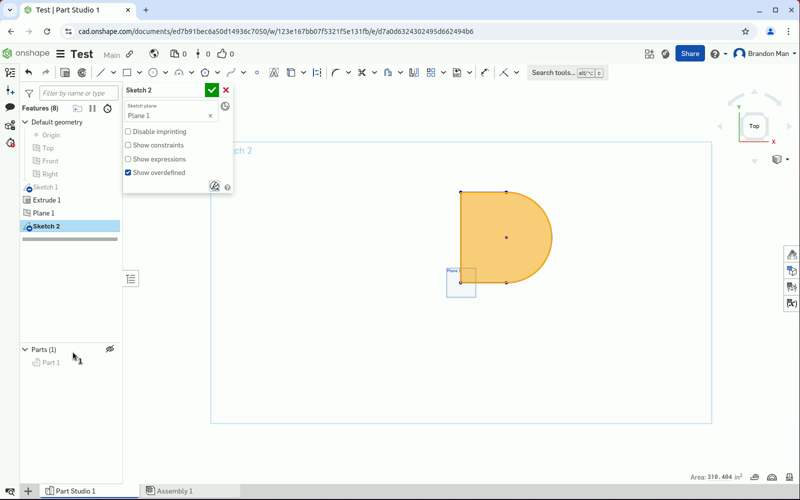
key(shift+y)
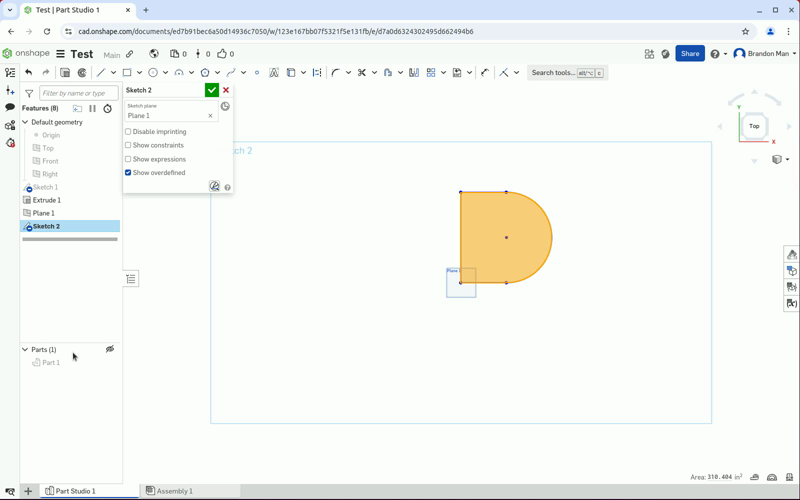
key(shift+e)
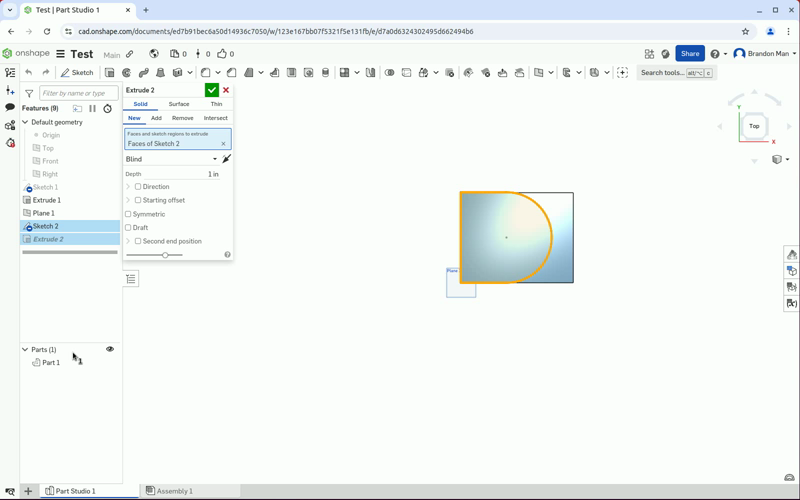
mouse_move(143, 106)
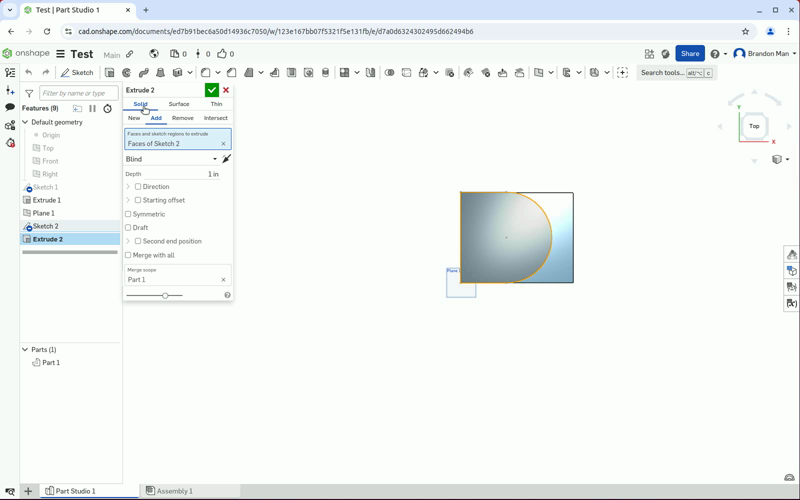
click(143, 106)
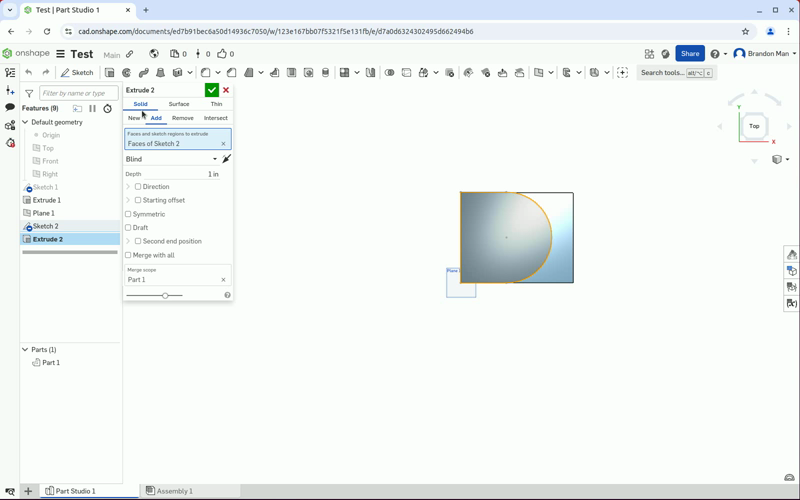
mouse_move(137, 120)
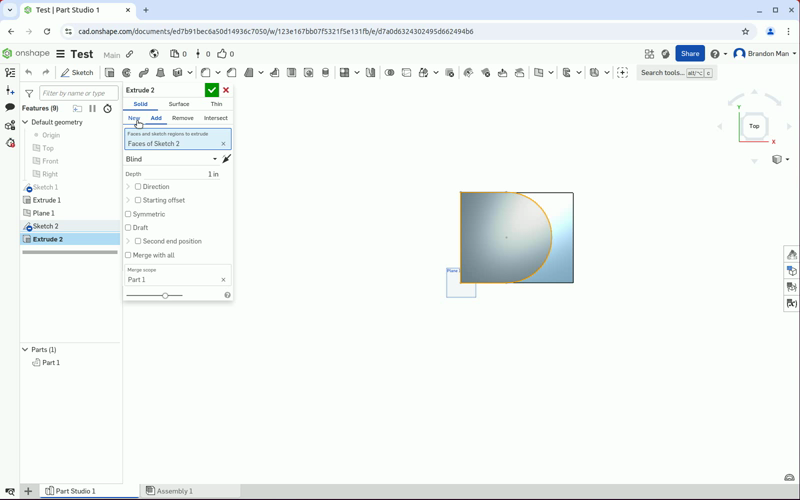
click(137, 120)
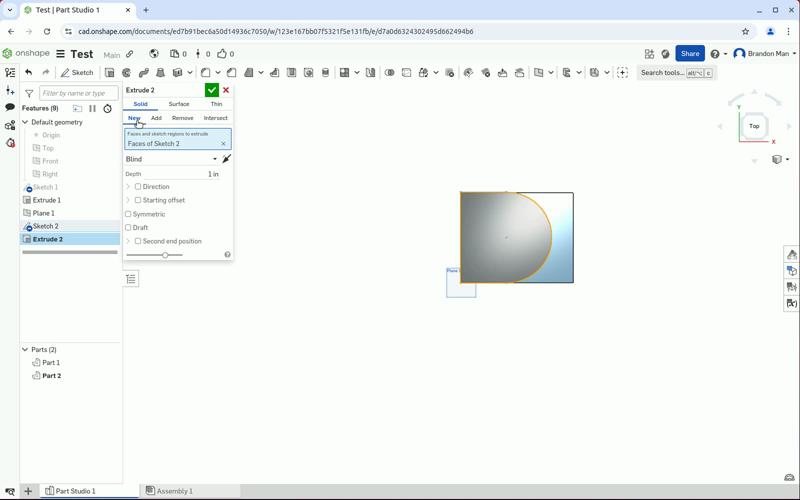
key(tab, 4)
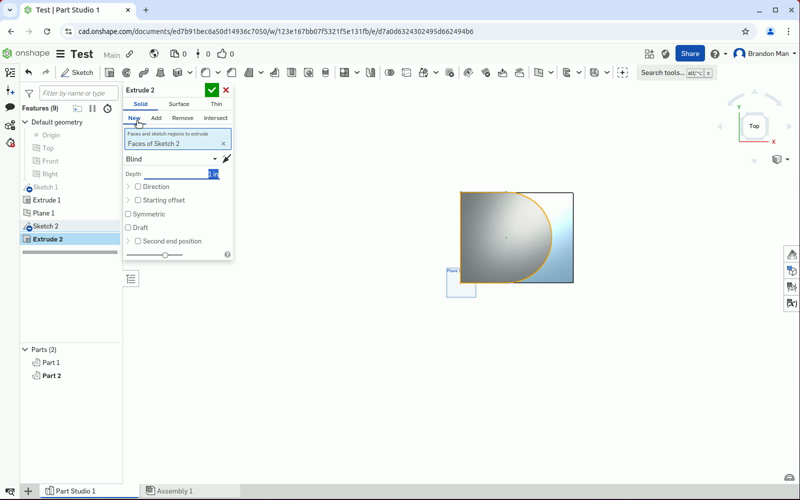
text(9.147)
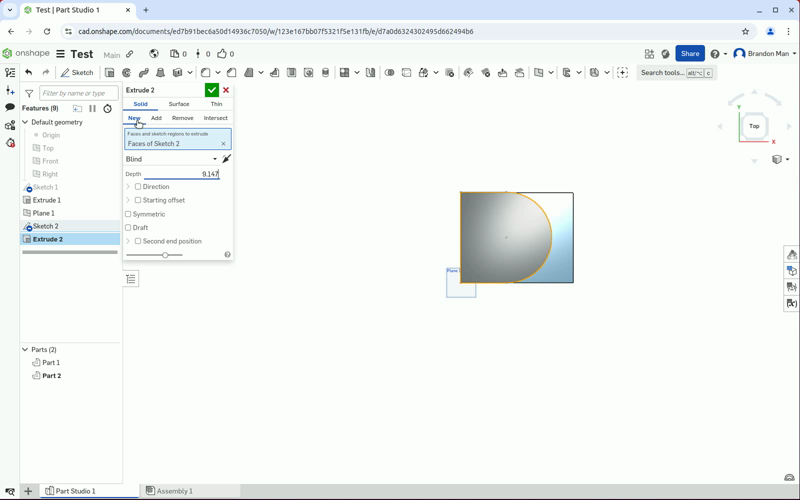
key(enter)
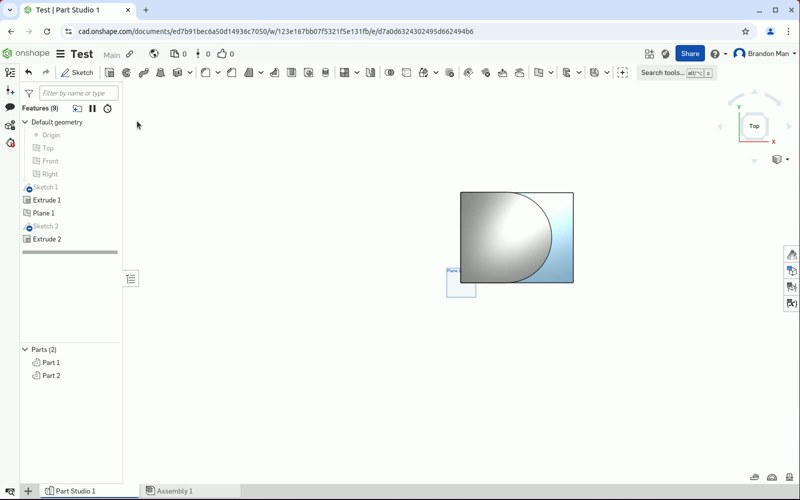
key(shift+h)
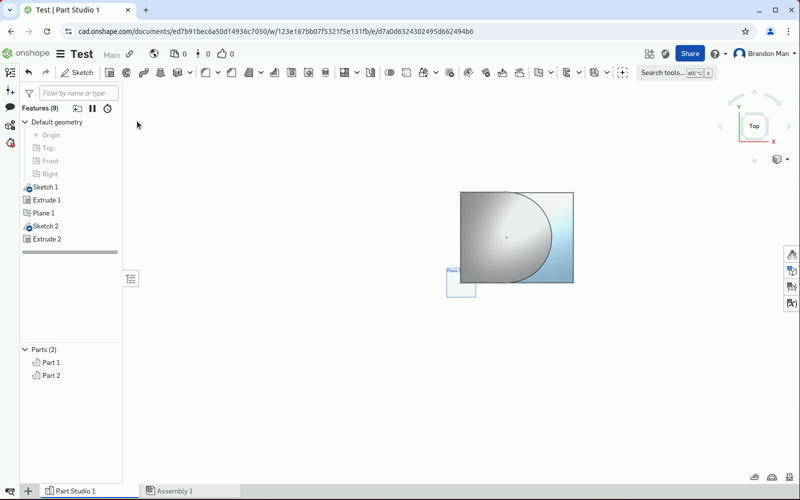
key(shift+h)
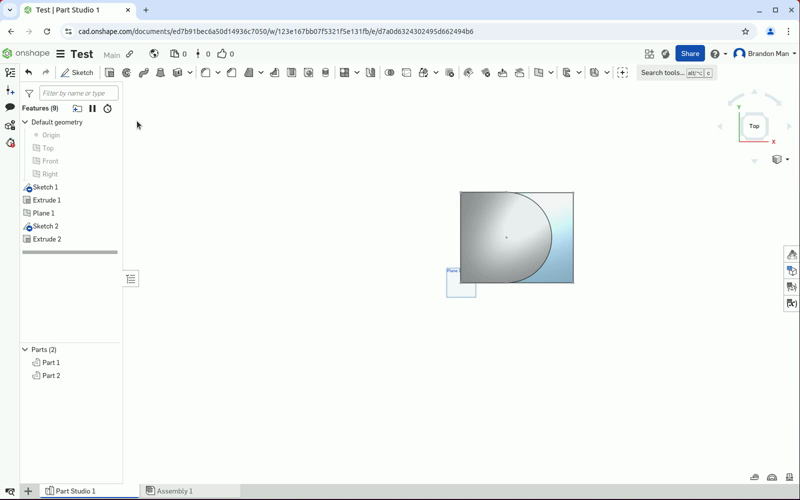
key(shift+7)
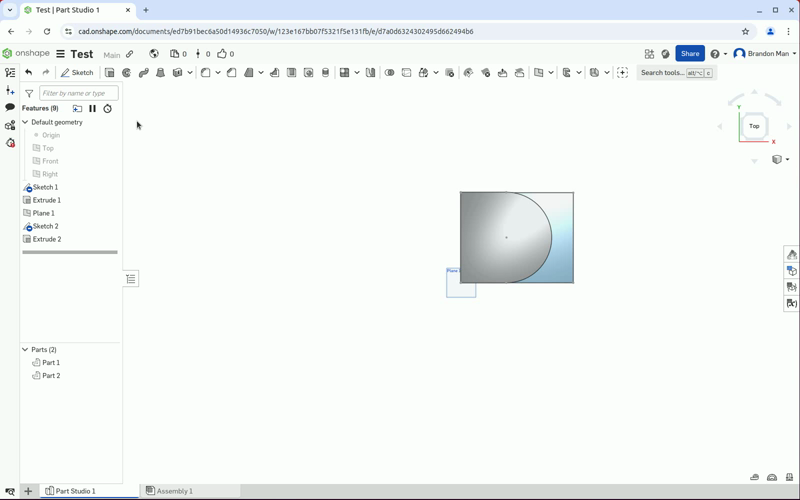
key(up, 3)
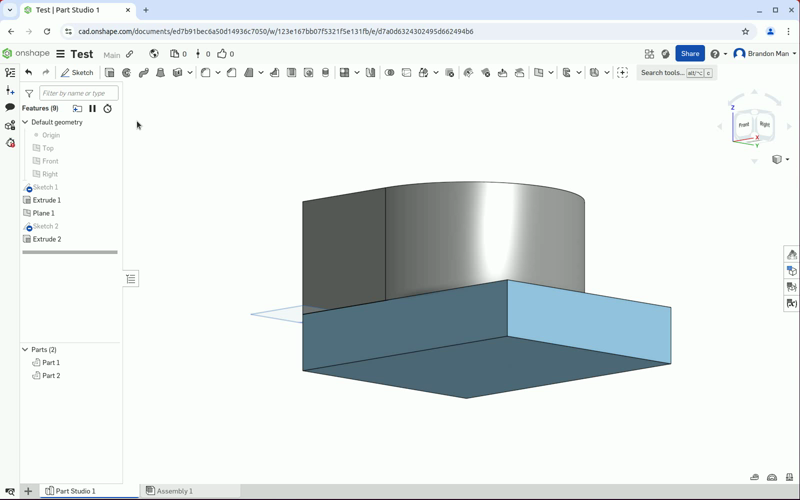
key(left, 3)
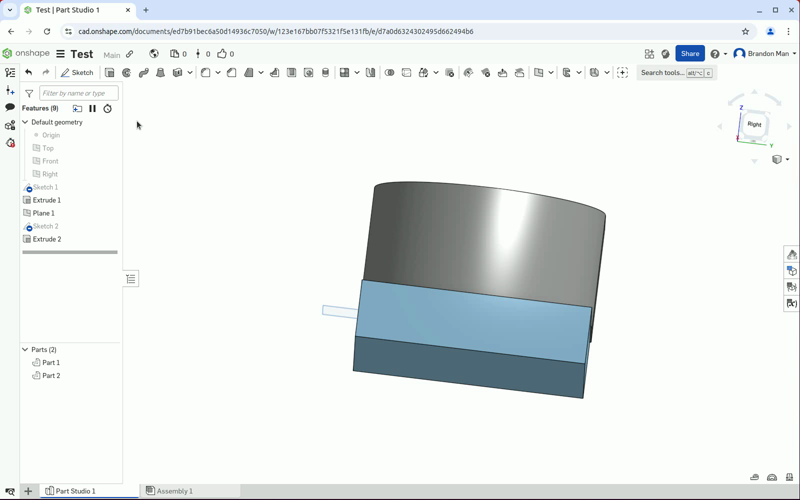
key(right, 3)
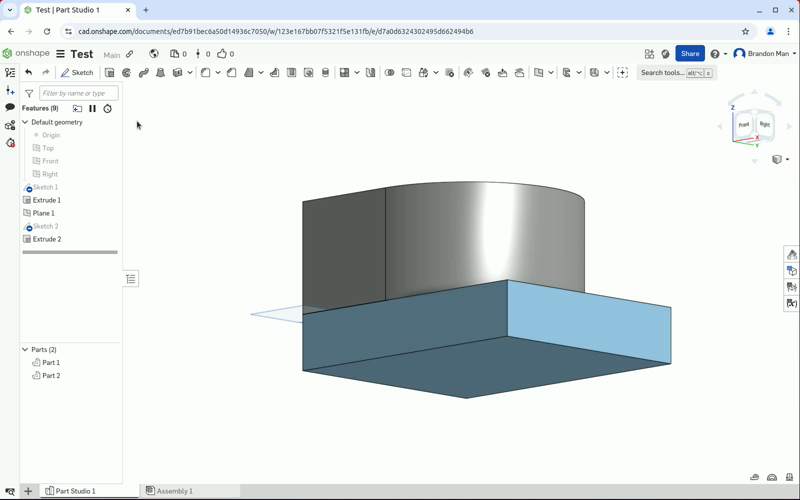
key(down, 3)
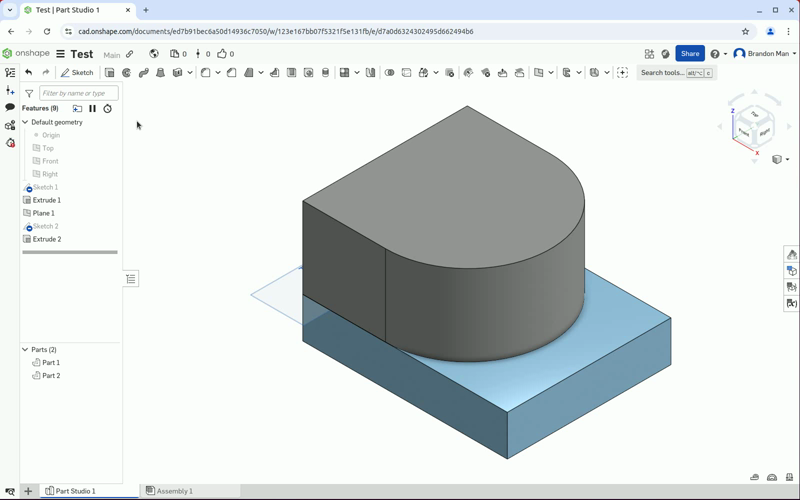
mouse_move(73, 189)
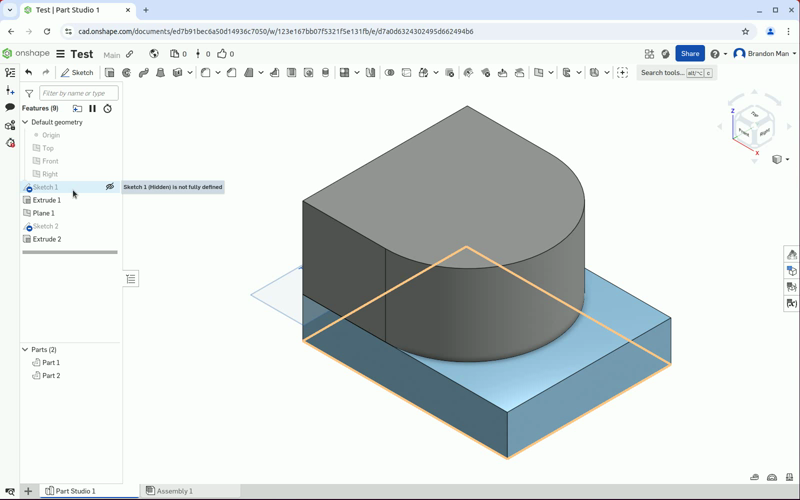
click(73, 189)